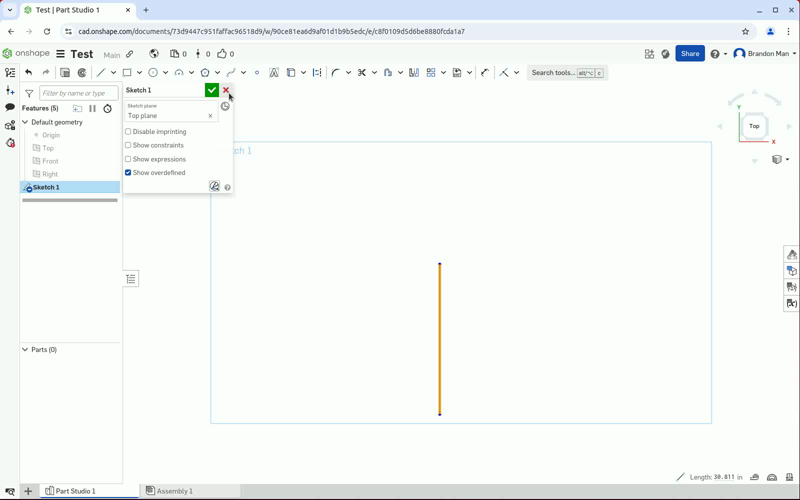
key(shift+h)
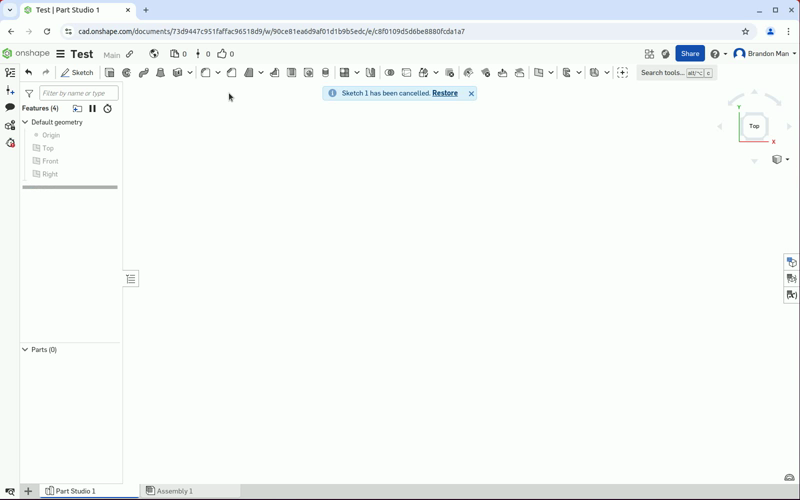
mouse_move(73, 352)
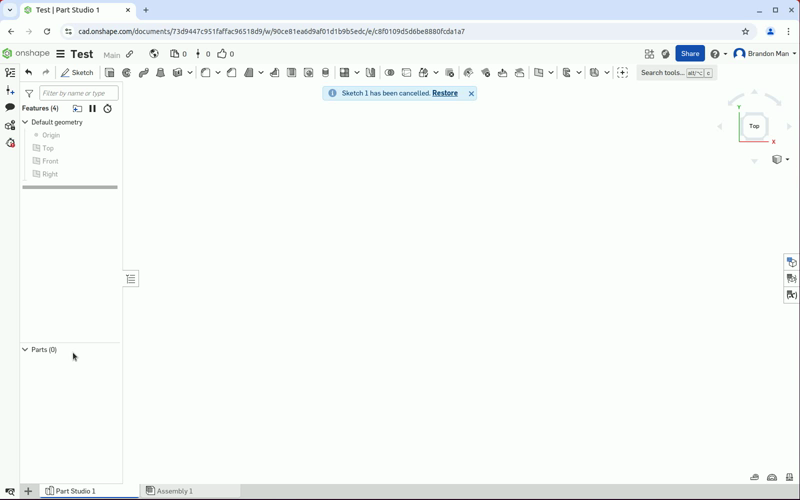
key(y)
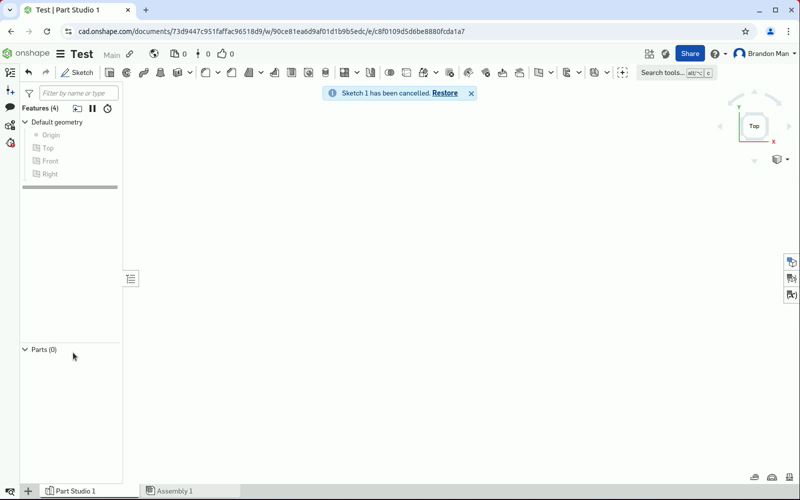
key(shift+p)
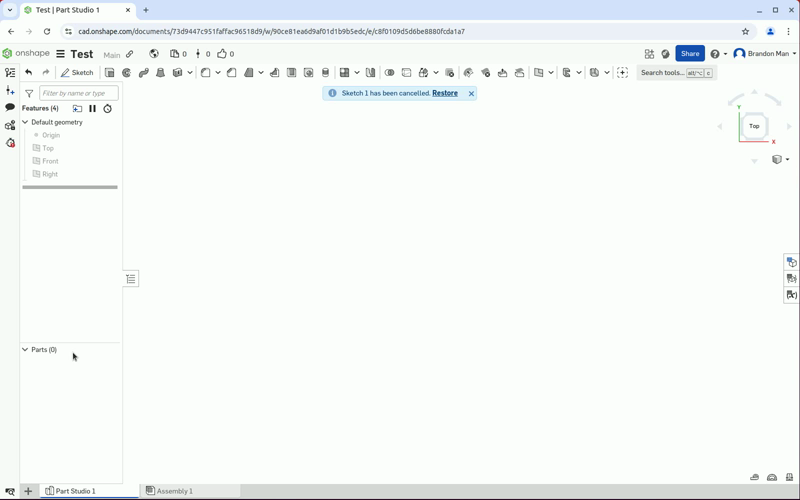
key(space)
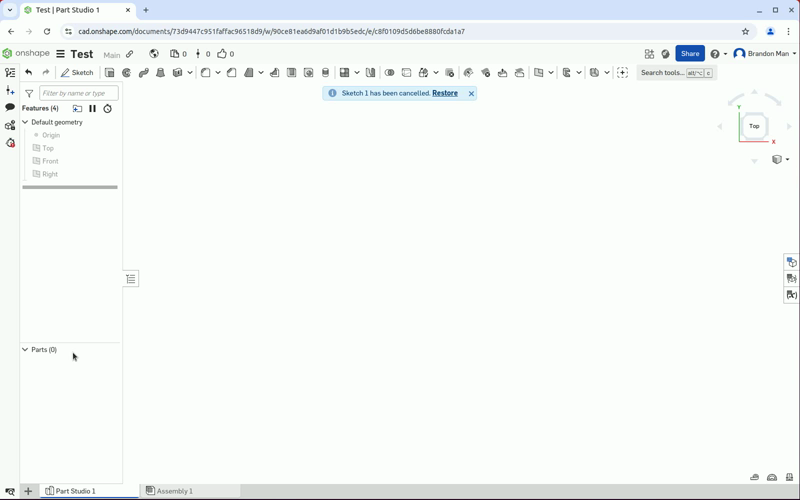
key_down(shift)
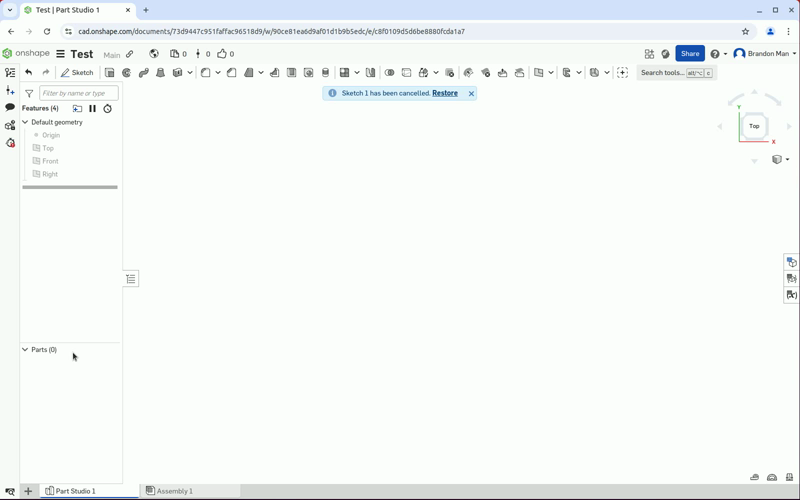
key(up)
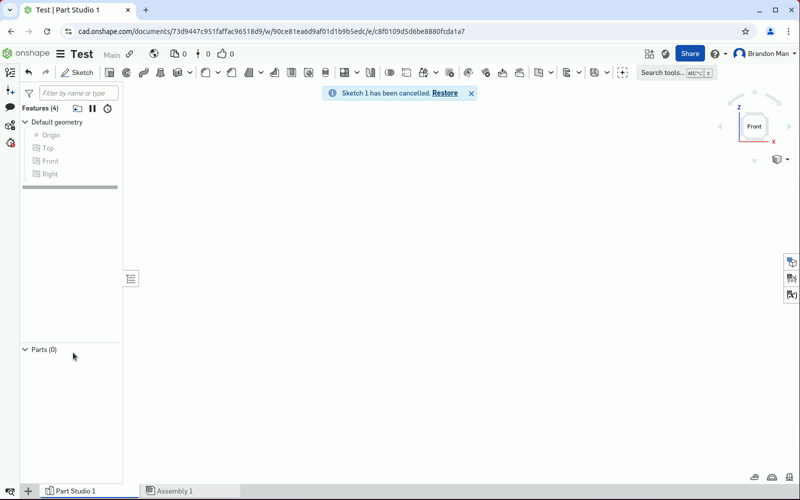
key_up(shift)
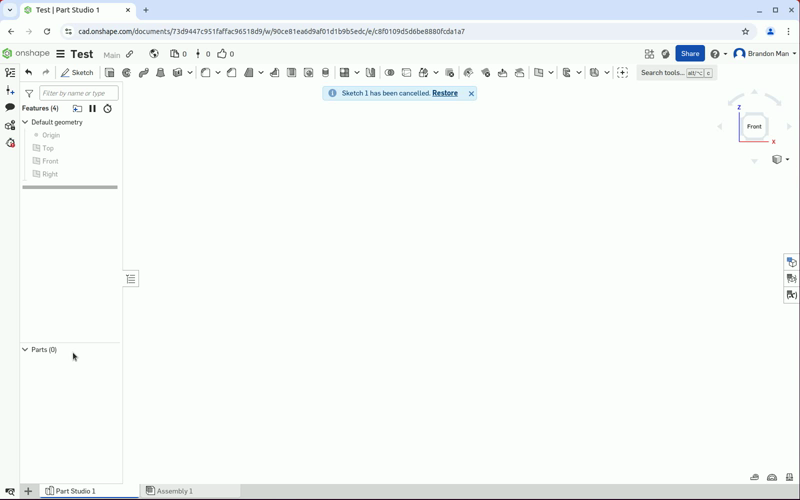
mouse_move(73, 352)
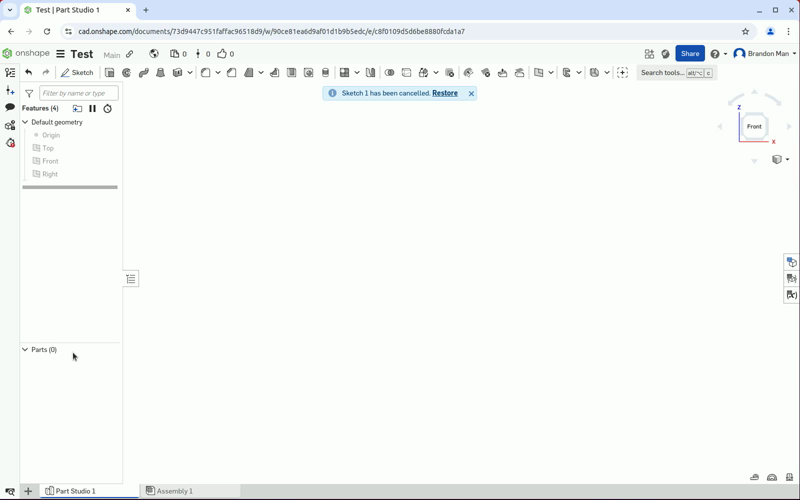
key(shift+y)
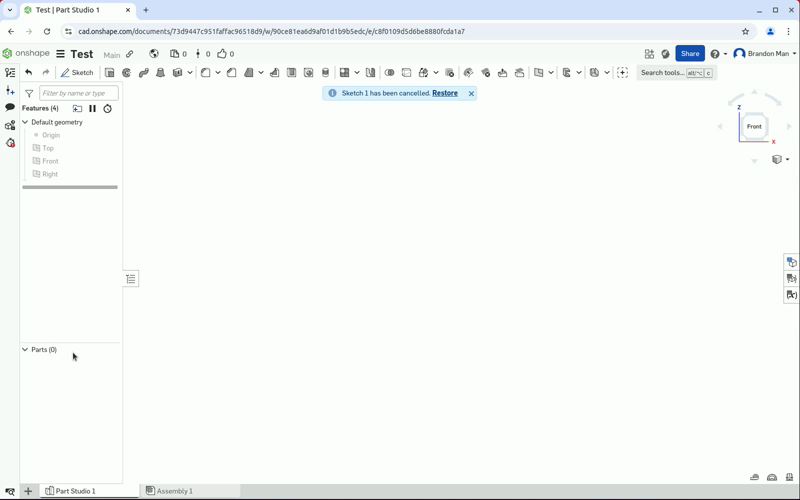
key(shift+s)
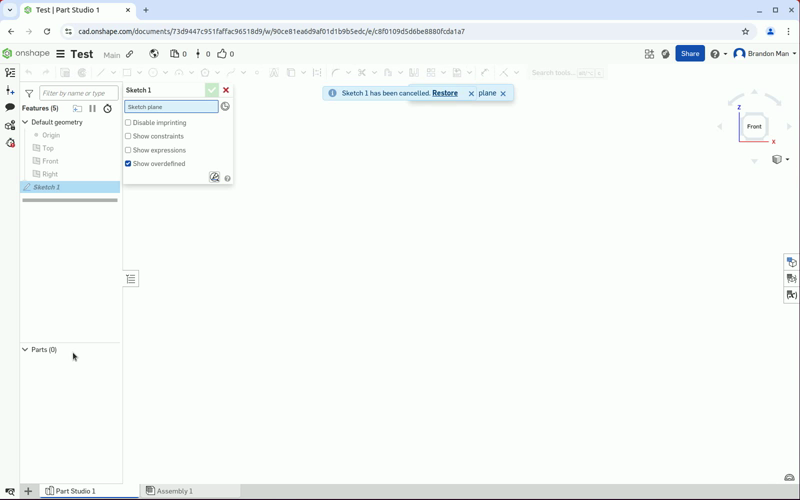
mouse_move(73, 163)
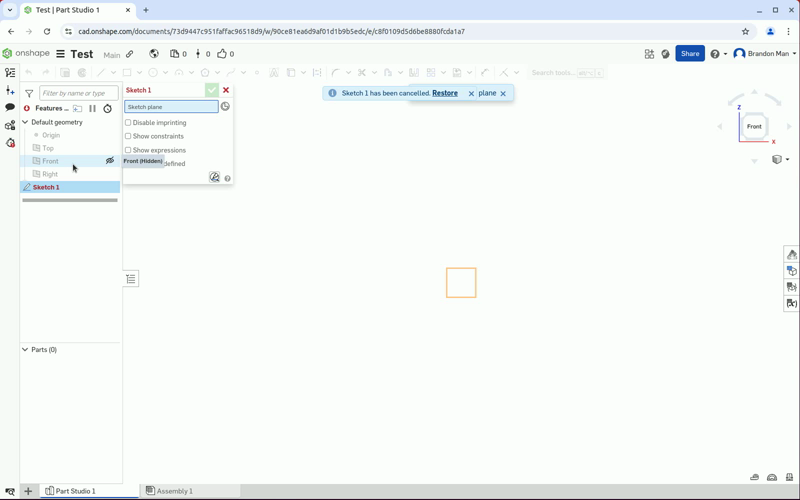
click(73, 163)
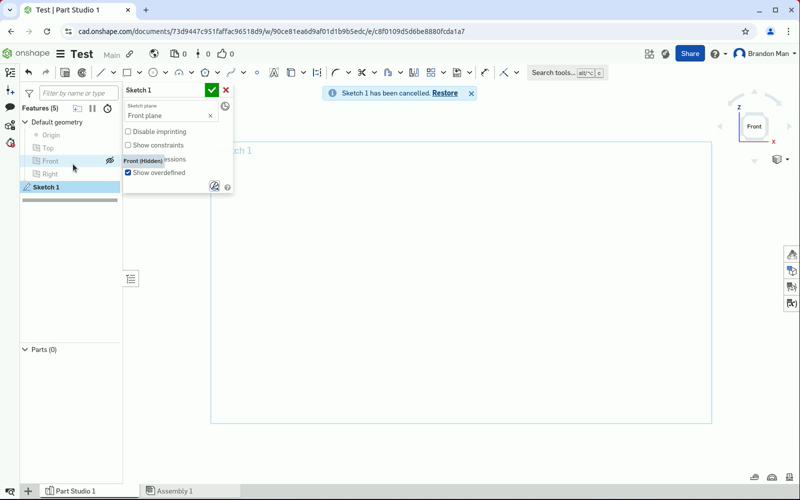
mouse_move(73, 352)
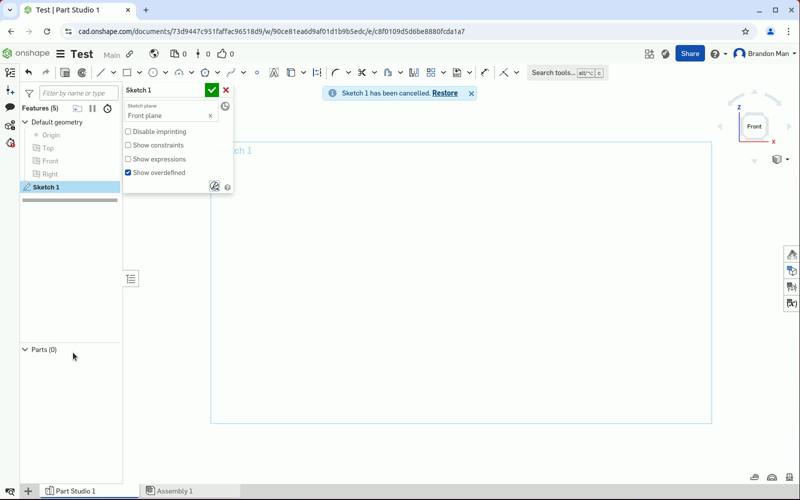
key(y)
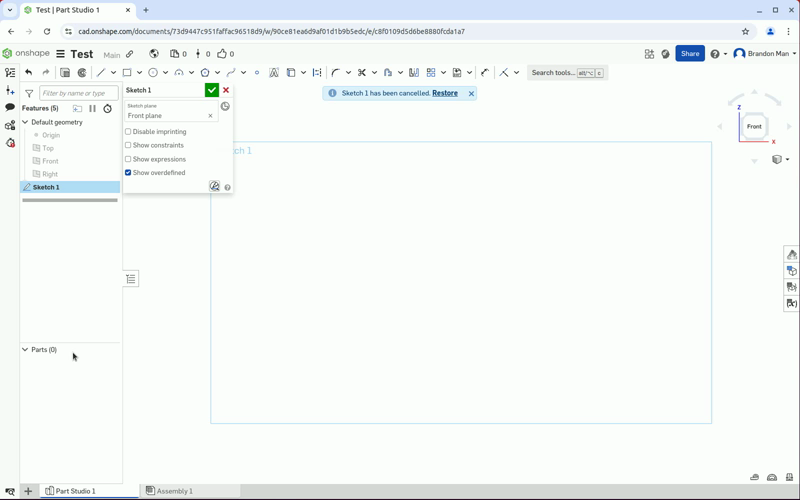
key(c)
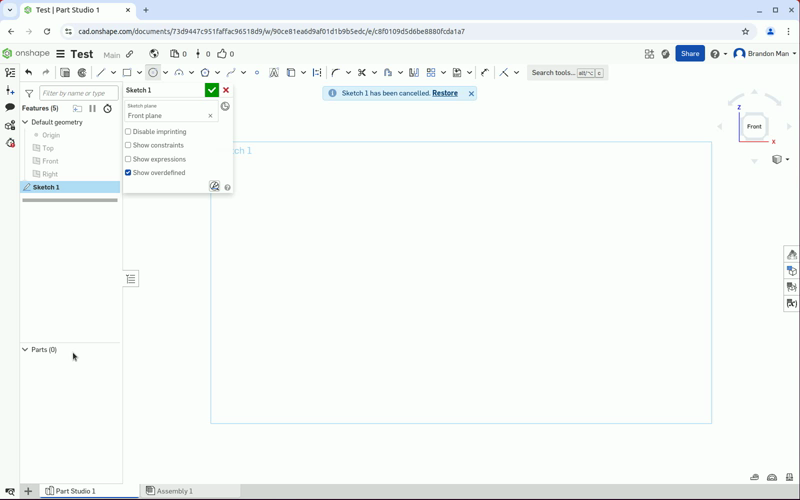
key_down(shift)
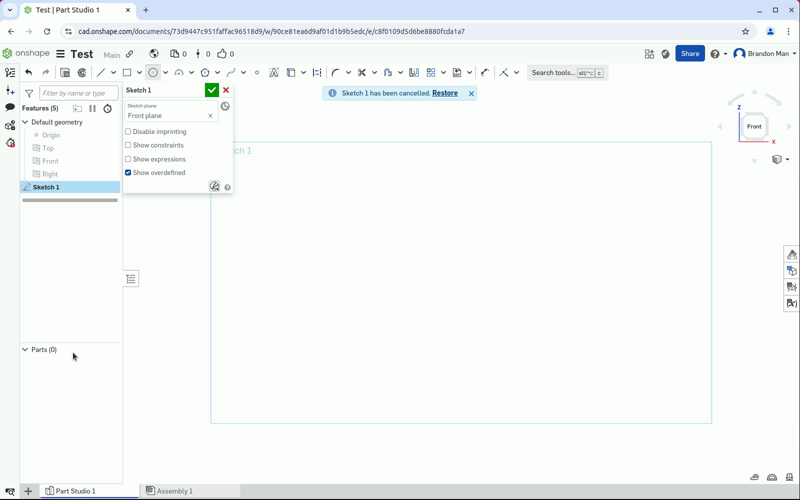
mouse_move(461, 282)
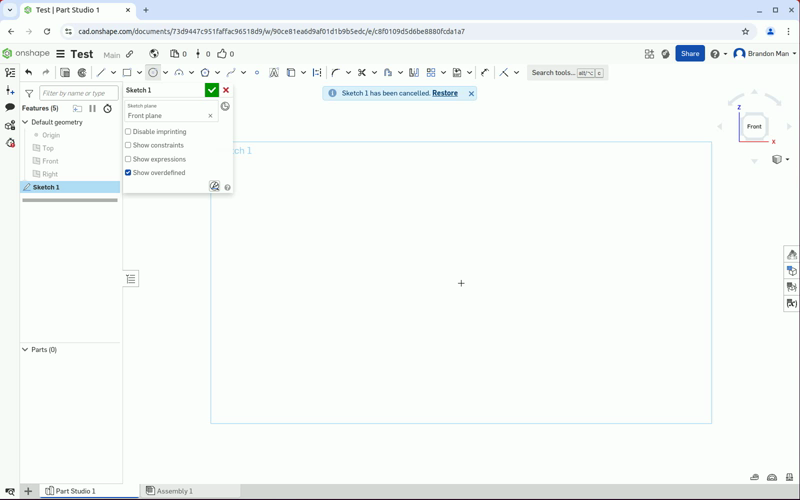
click(461, 282)
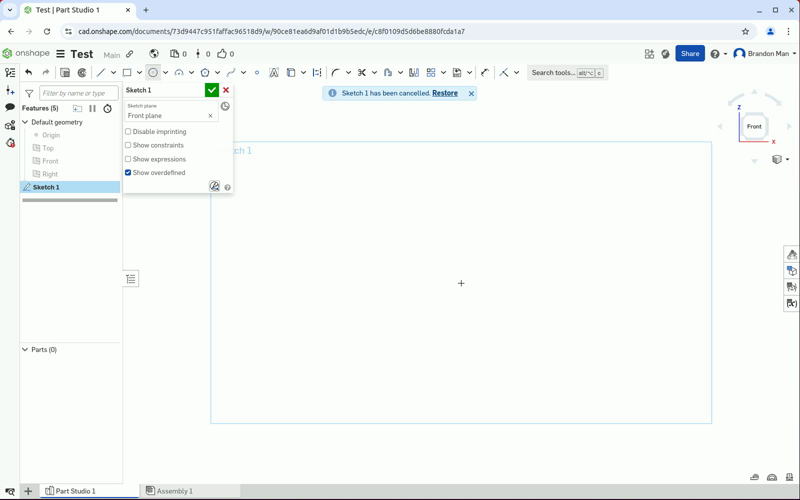
key_up(shift)
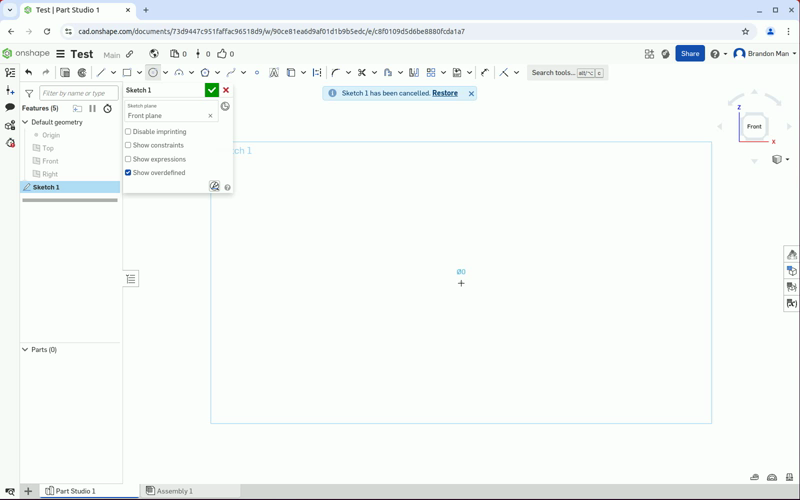
mouse_move(497, 282)
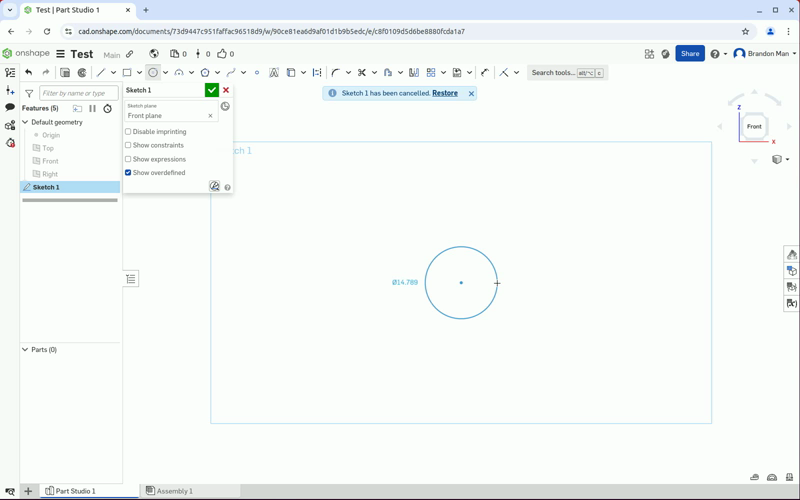
click(497, 282)
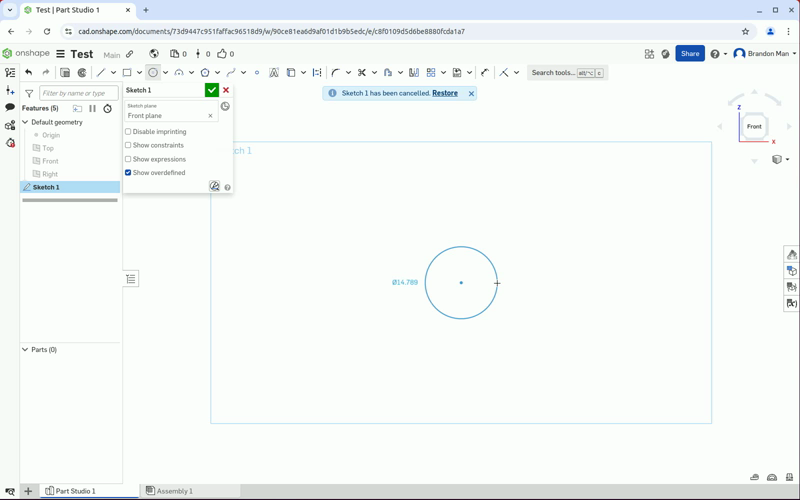
key(esc)
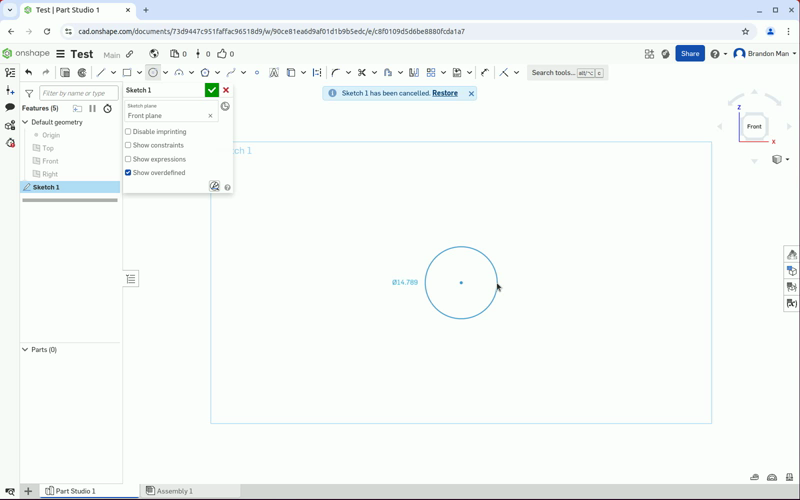
key(c)
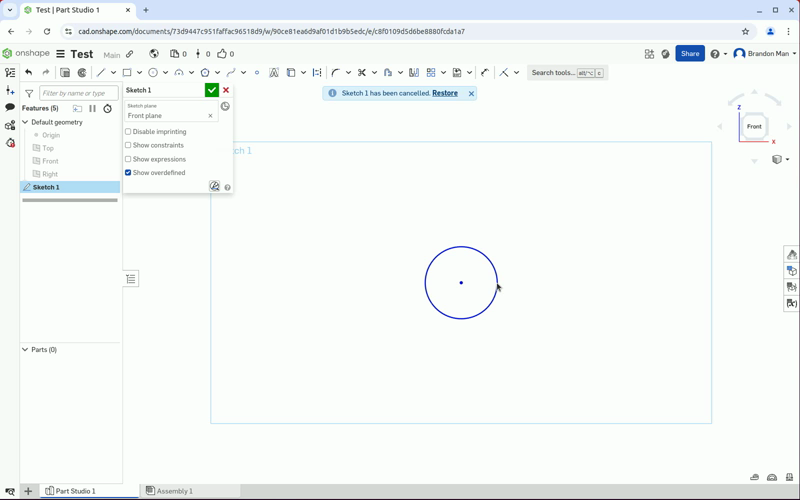
key_down(shift)
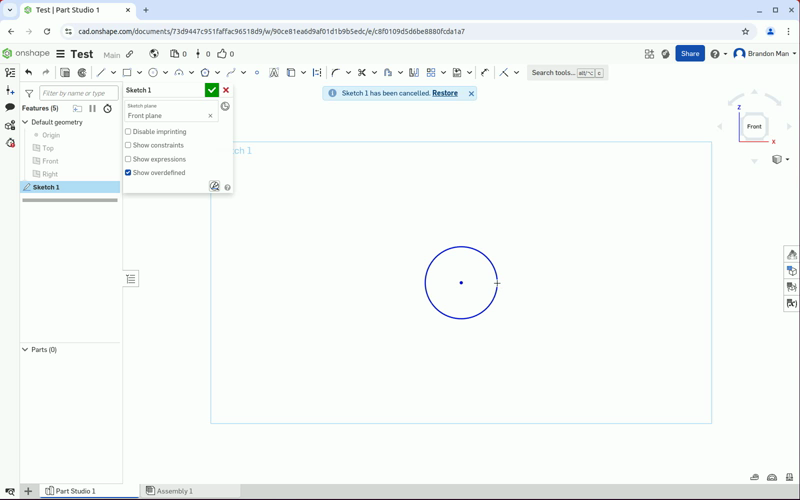
mouse_move(461, 282)
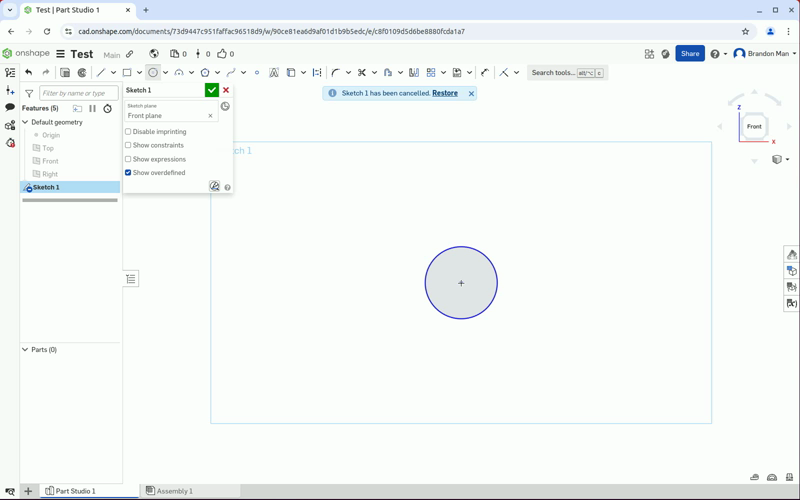
click(461, 282)
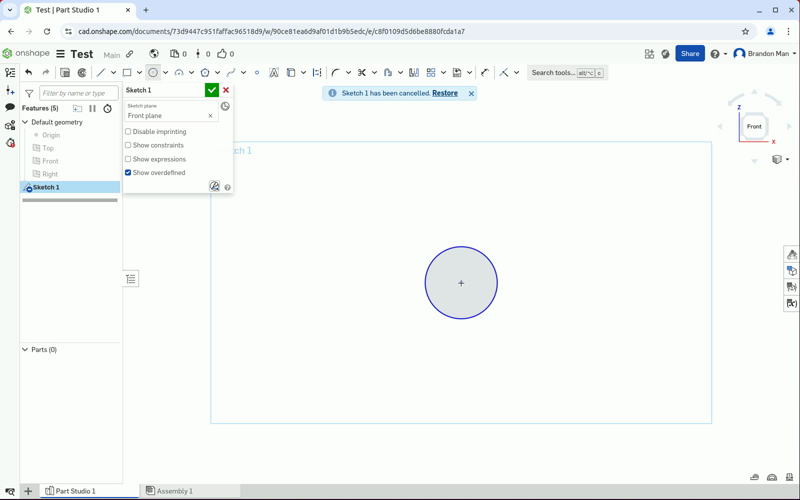
key_up(shift)
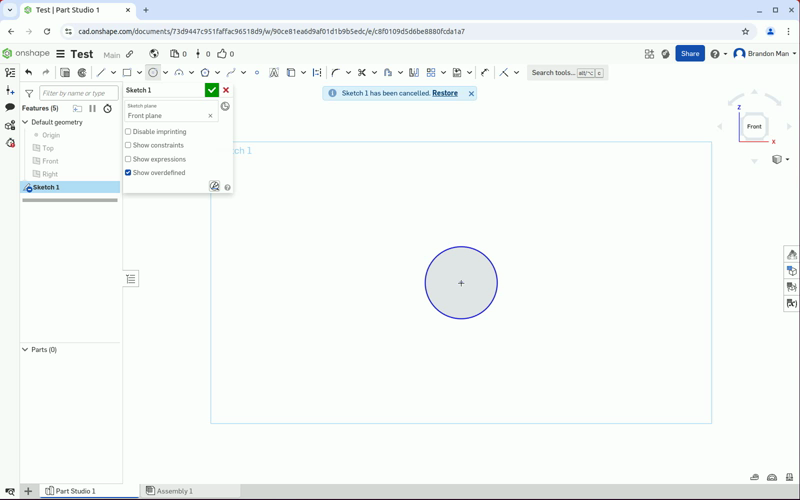
mouse_move(479, 282)
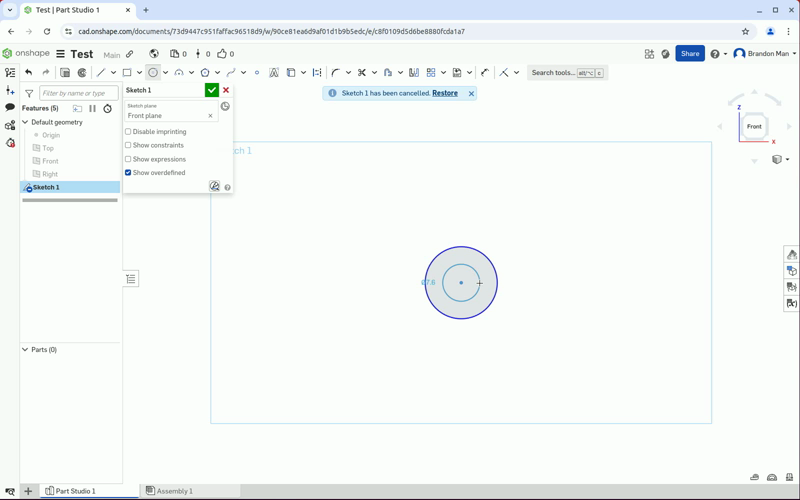
click(479, 282)
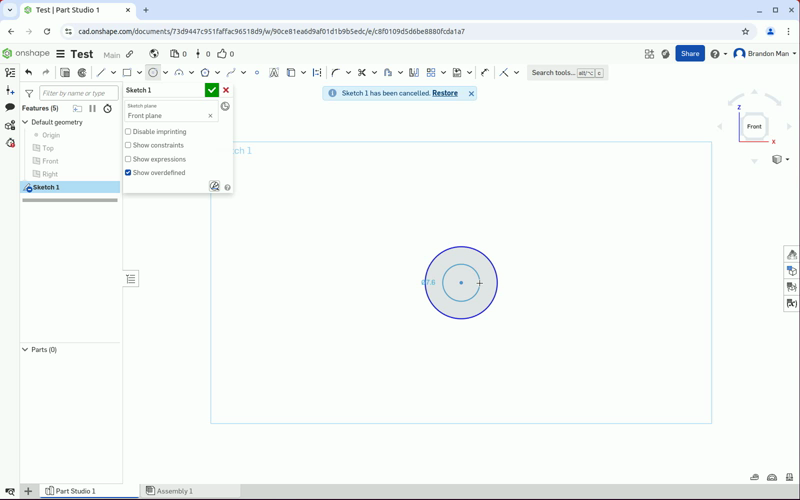
key(esc)
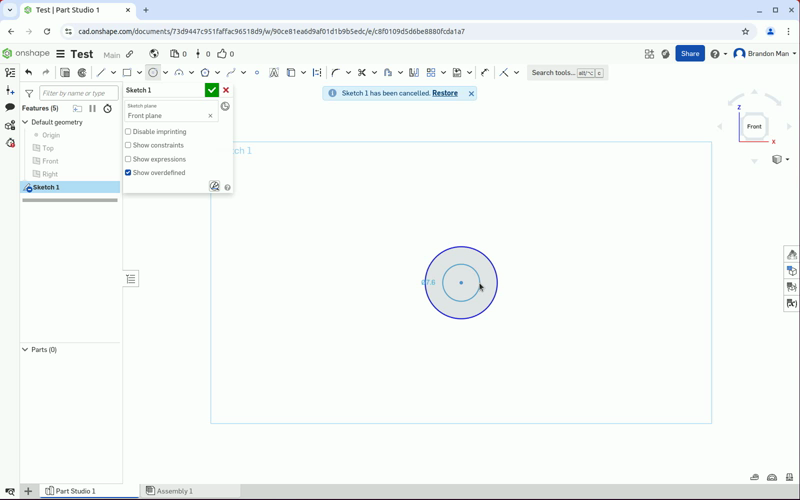
mouse_move(476, 298)
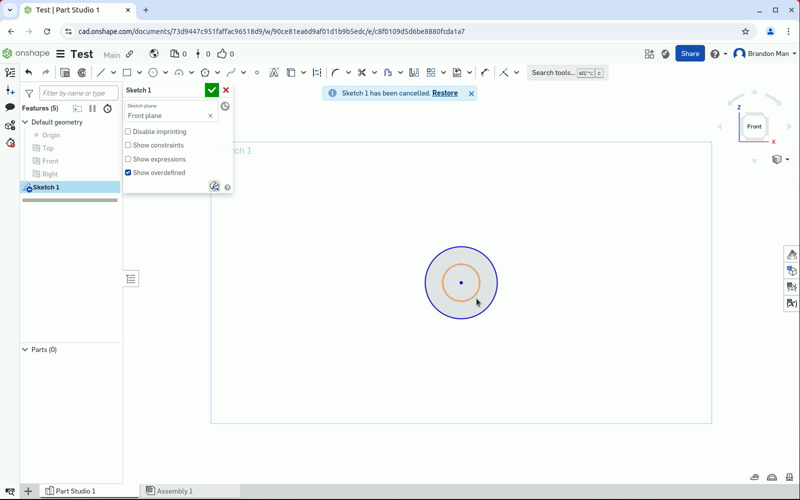
click(476, 298)
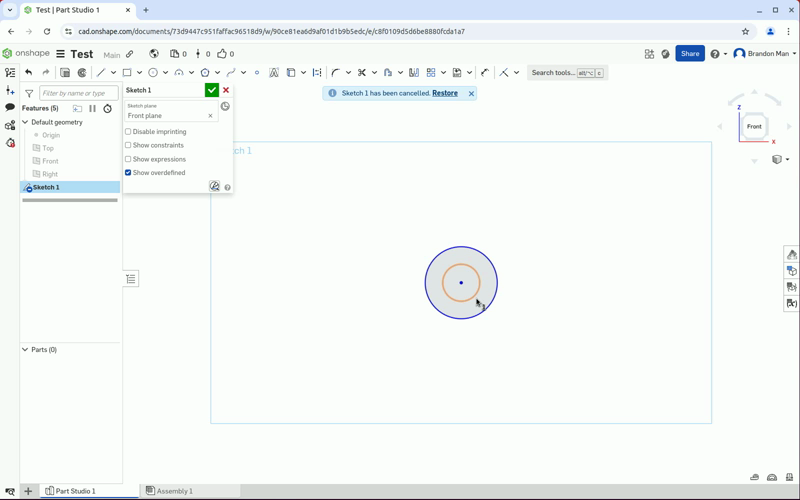
mouse_move(73, 352)
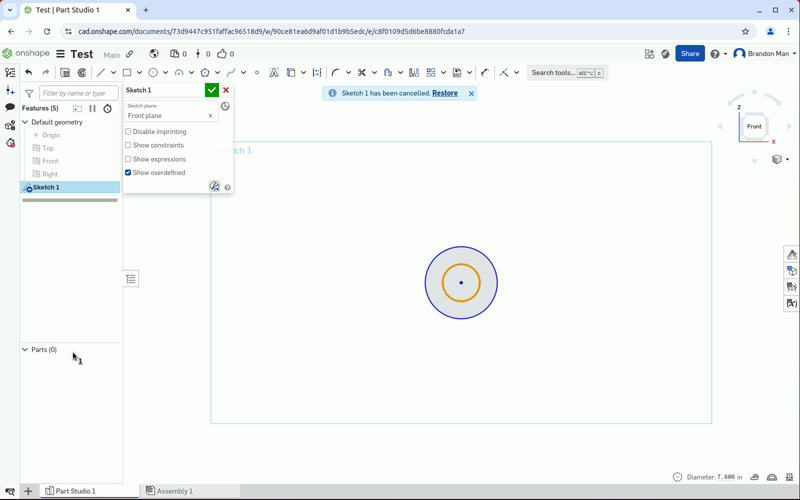
key(shift+y)
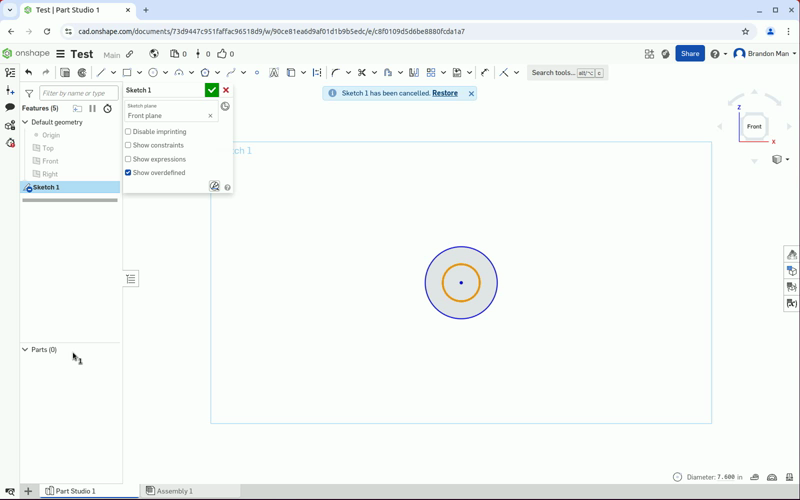
key(shift+e)
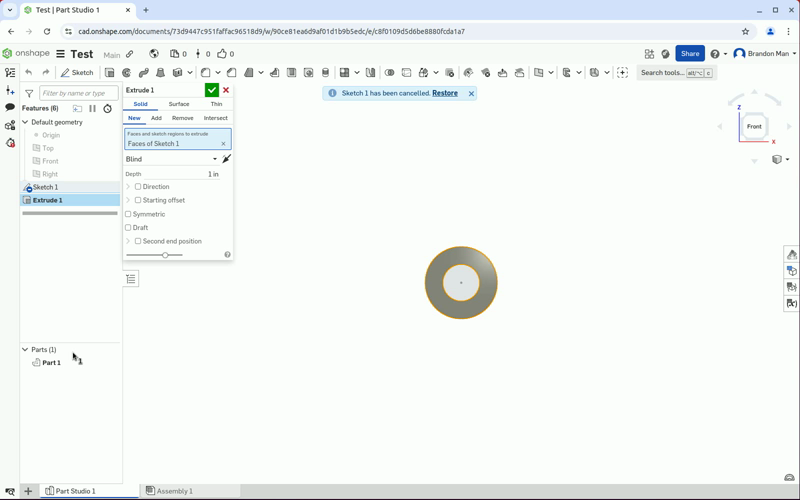
mouse_move(143, 106)
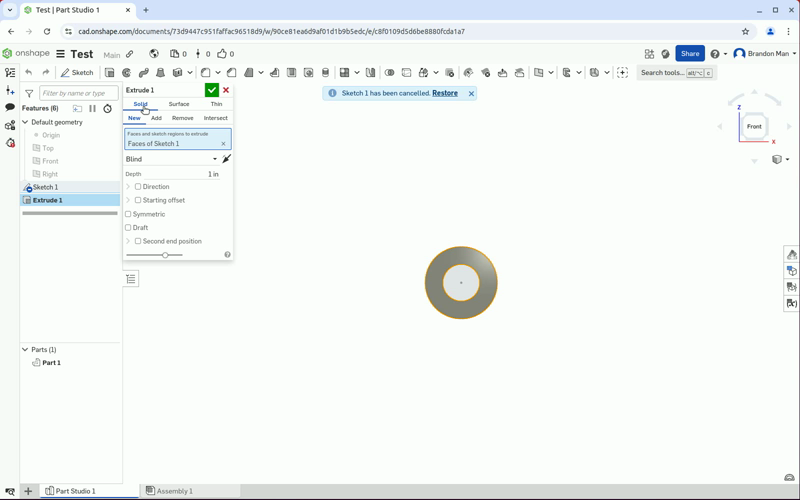
click(143, 106)
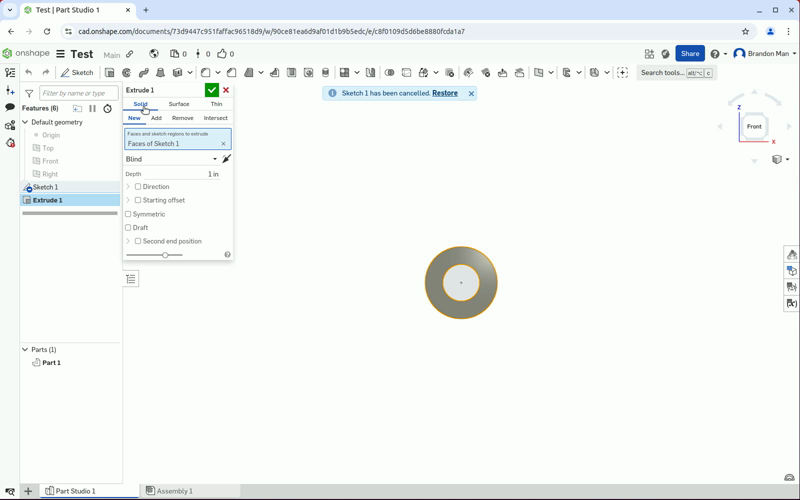
mouse_move(137, 120)
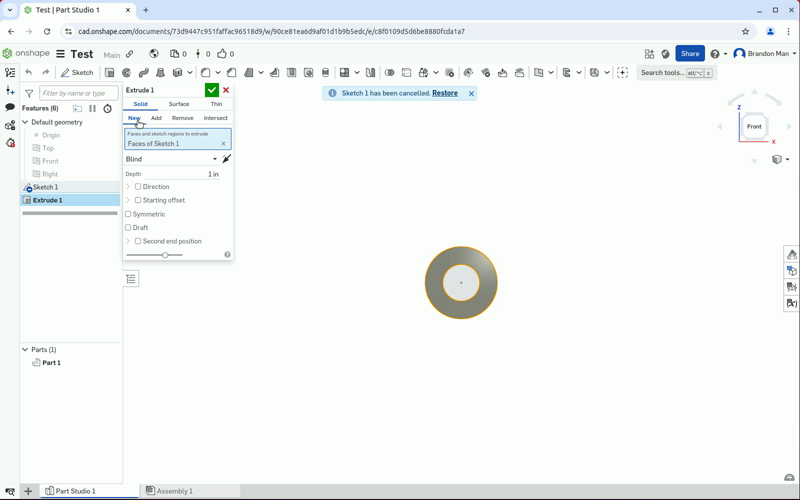
click(137, 120)
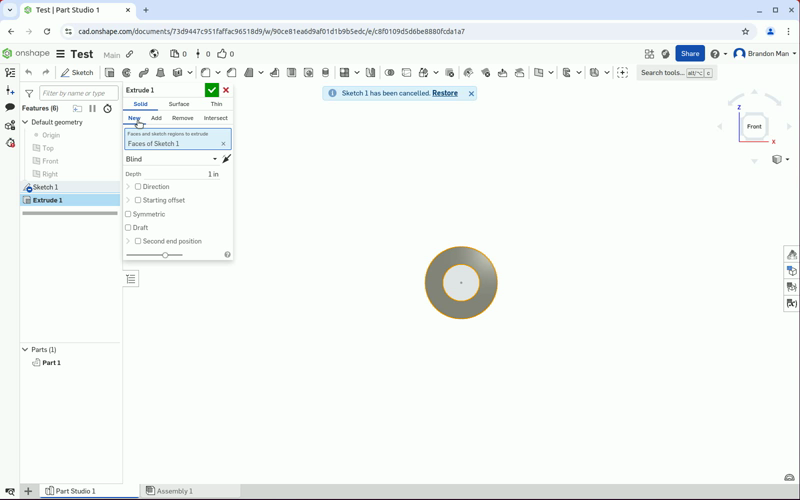
key(tab, 4)
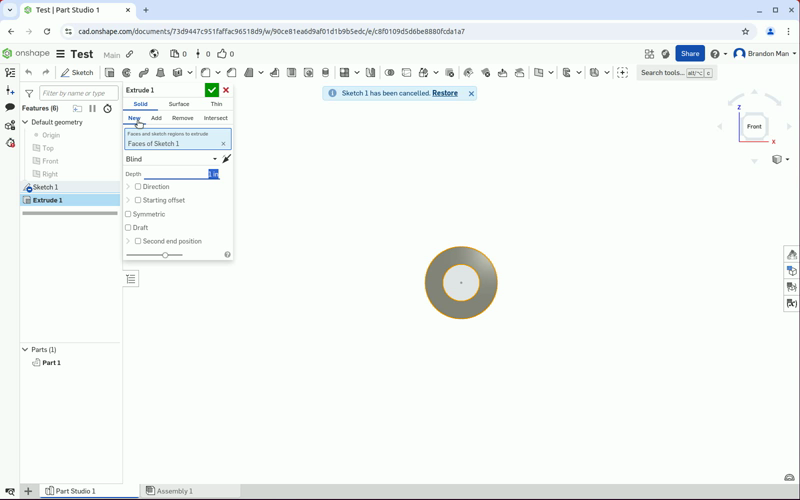
text(3.129)
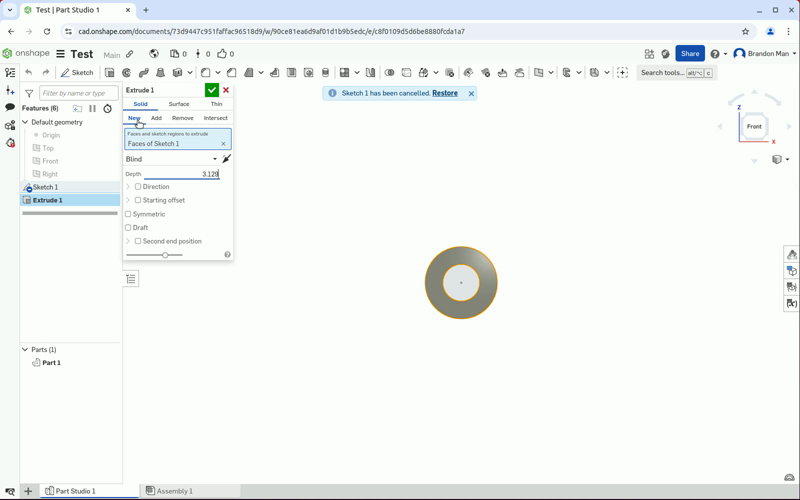
key(enter)
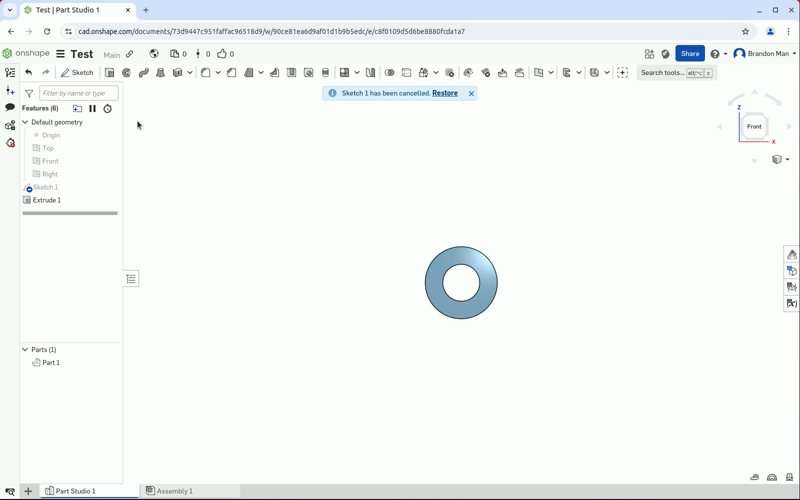
key(shift+h)
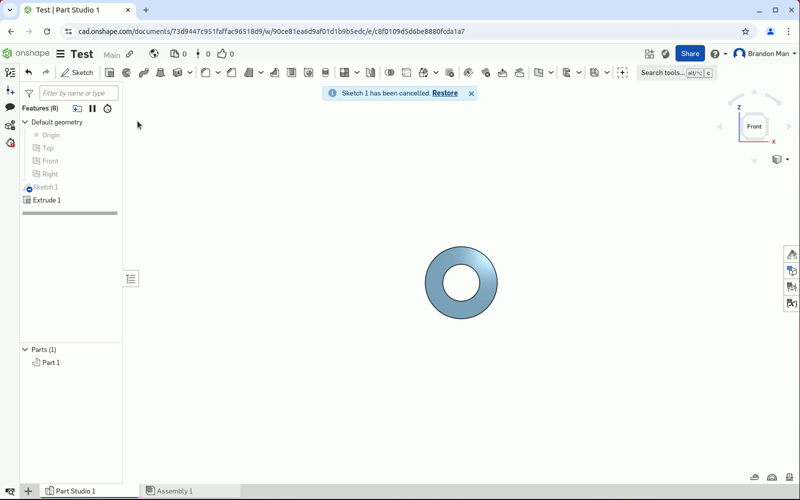
key(shift+h)
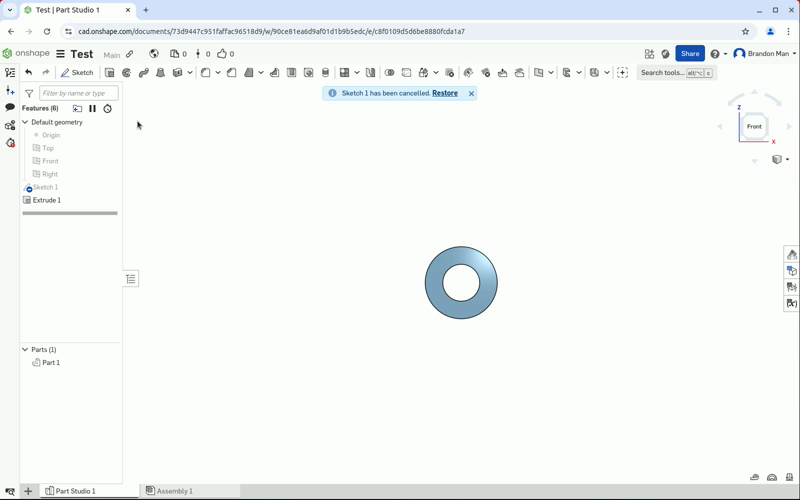
mouse_move(73, 189)
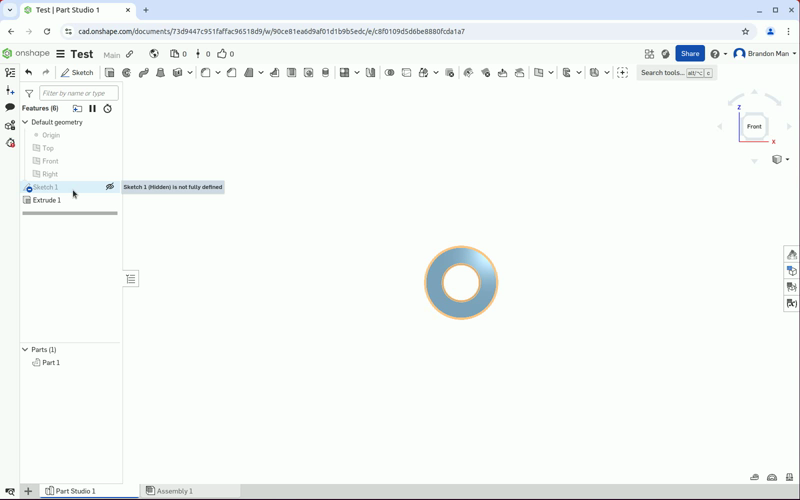
click(73, 189)
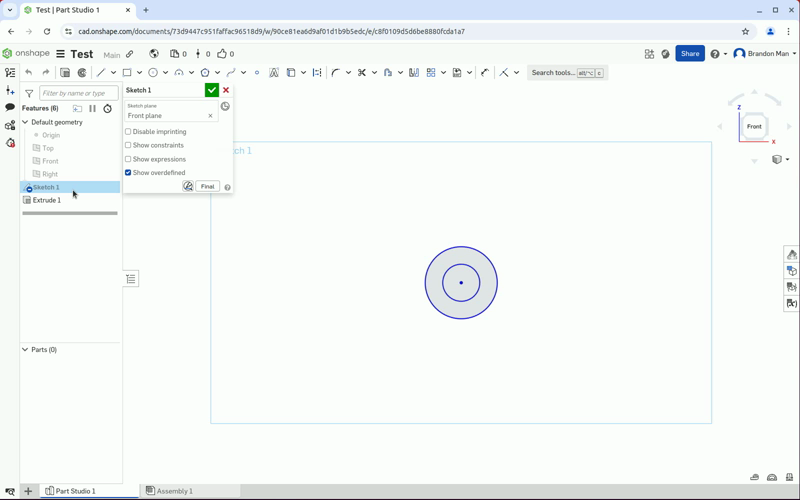
mouse_move(229, 92)
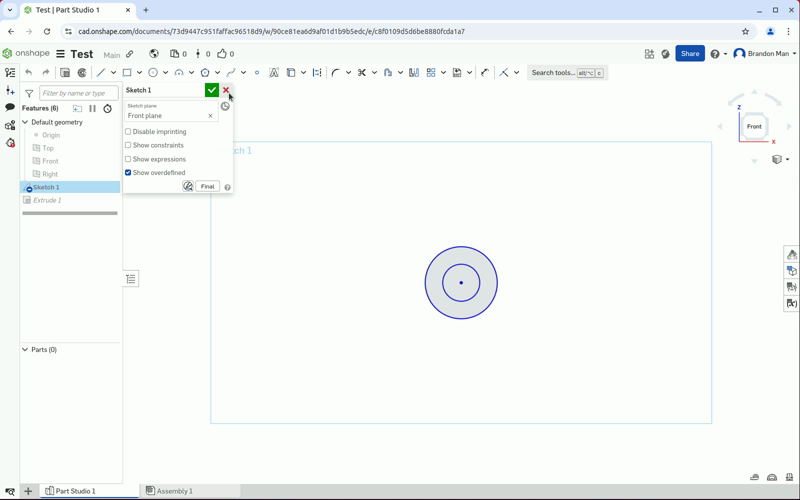
click(229, 92)
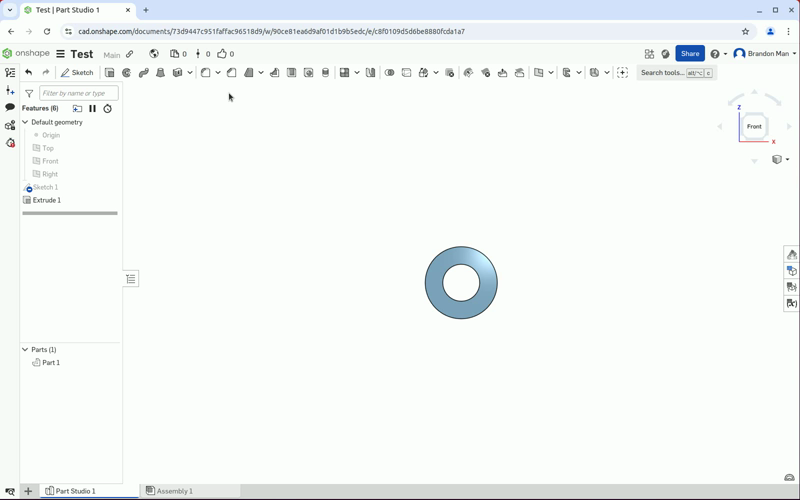
mouse_move(541, 75)
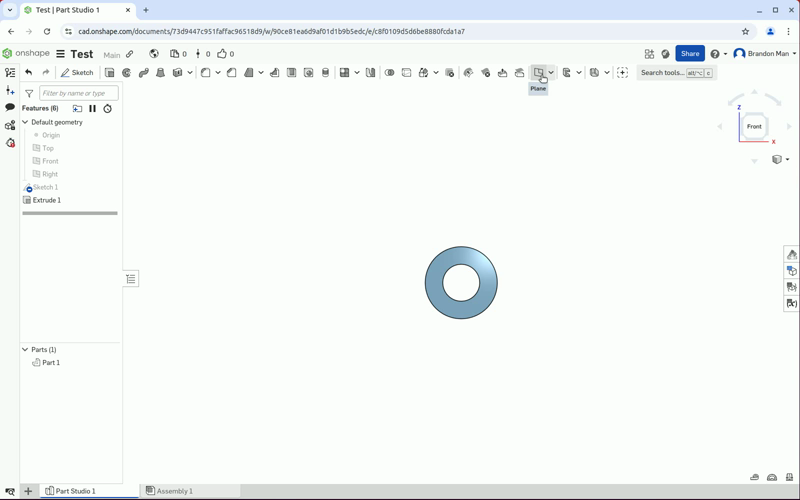
click(541, 75)
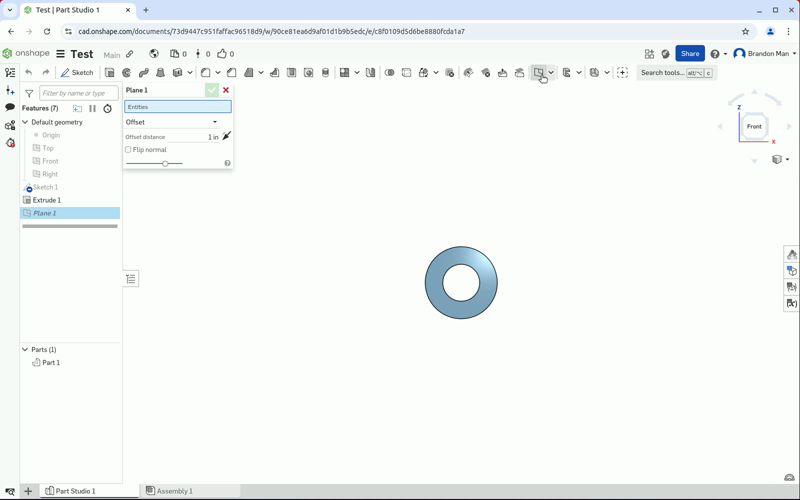
mouse_move(73, 163)
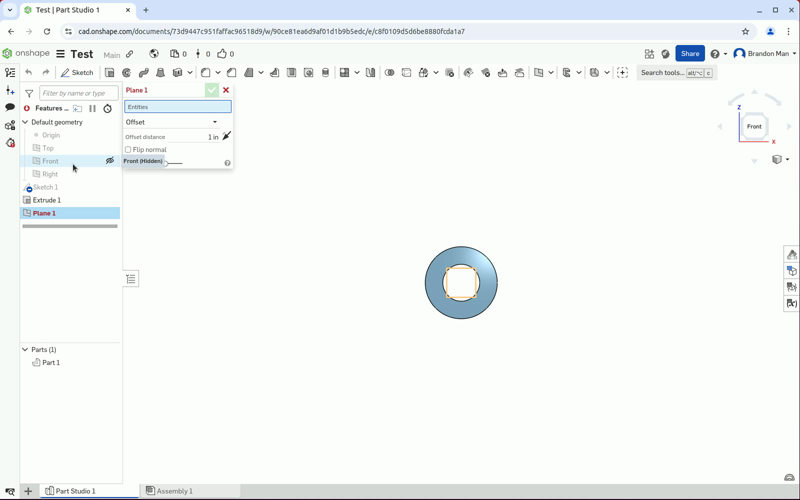
click(73, 163)
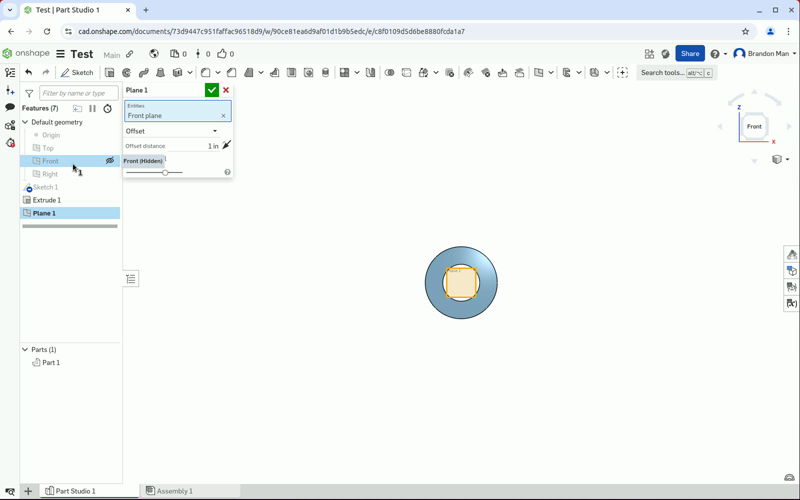
key(tab, 2)
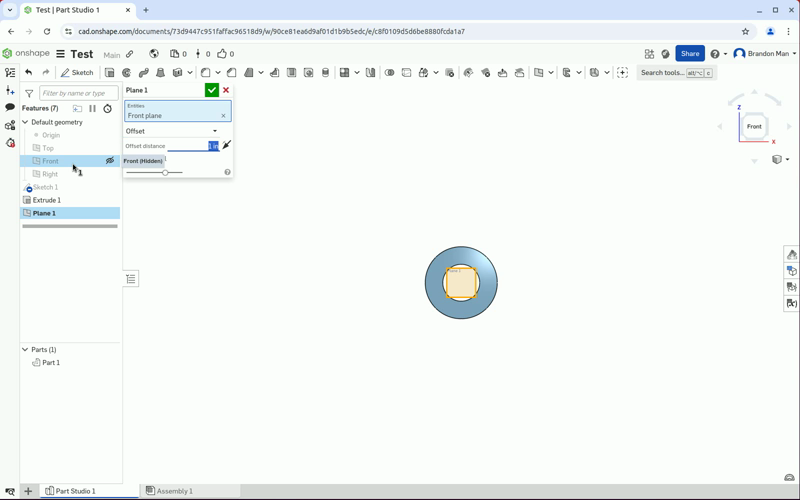
text(3.143)
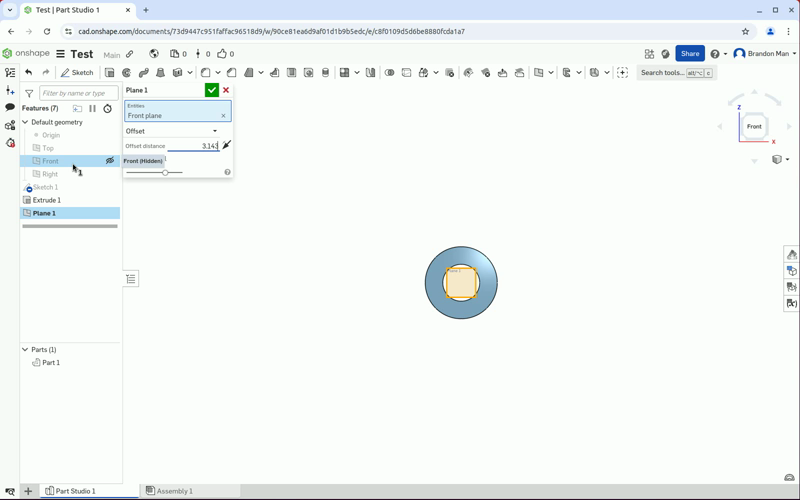
key(enter, 2)
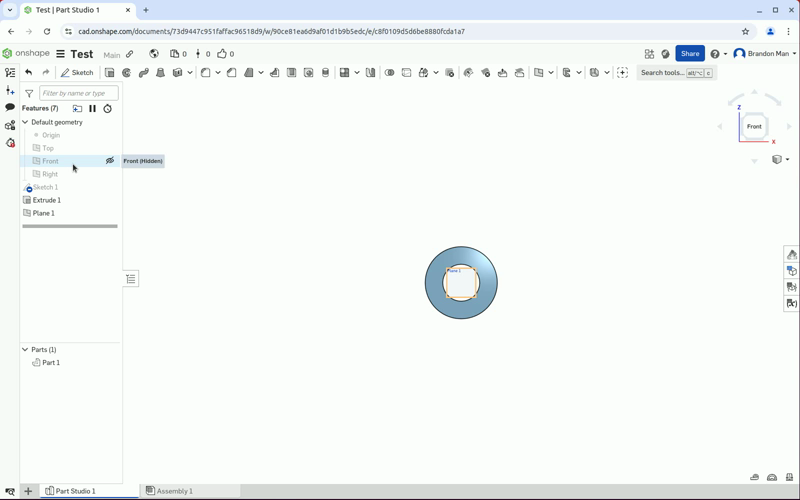
key(shift+s)
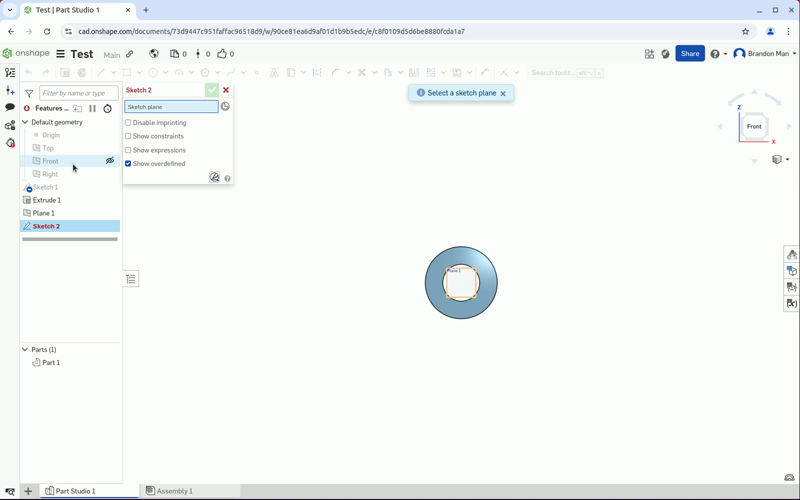
mouse_move(73, 215)
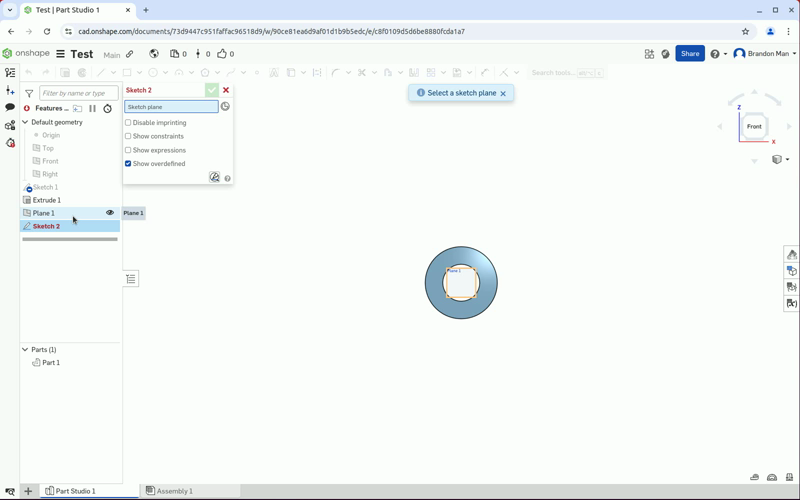
click(73, 215)
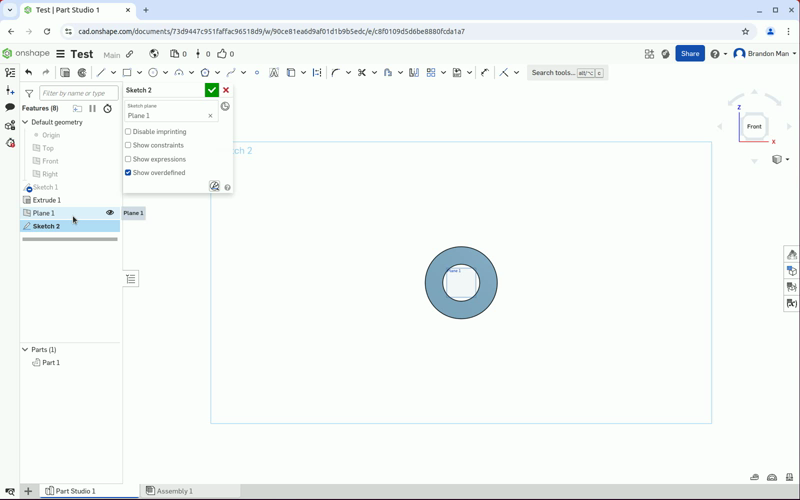
mouse_move(73, 352)
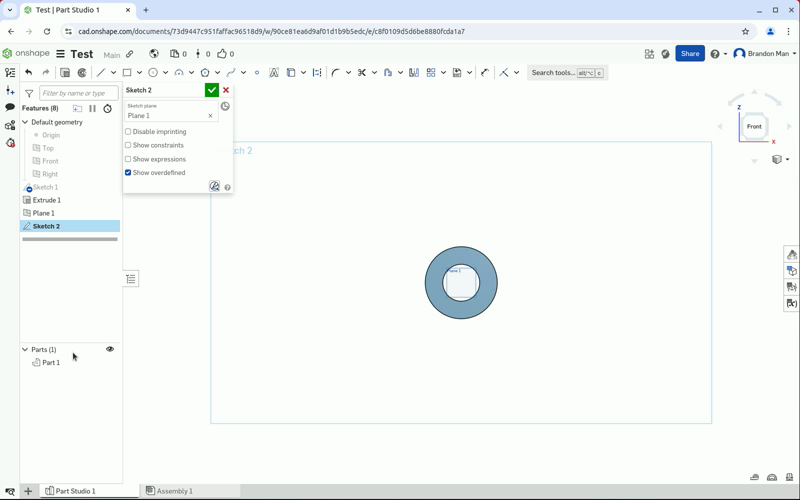
key(y)
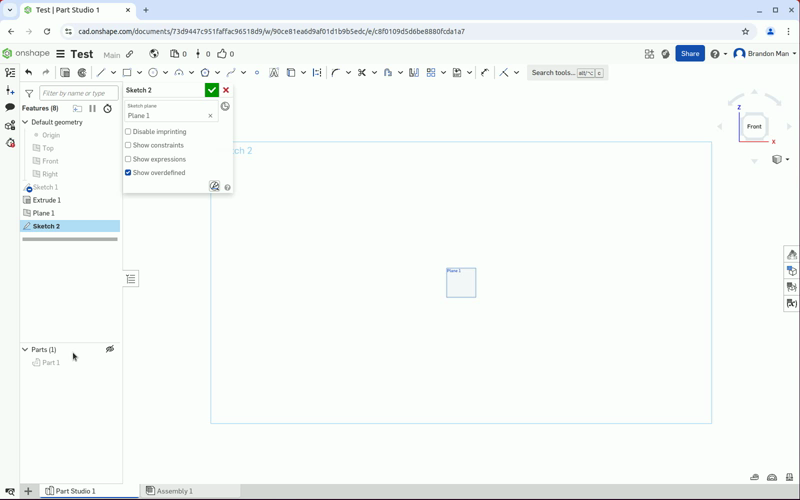
key(c)
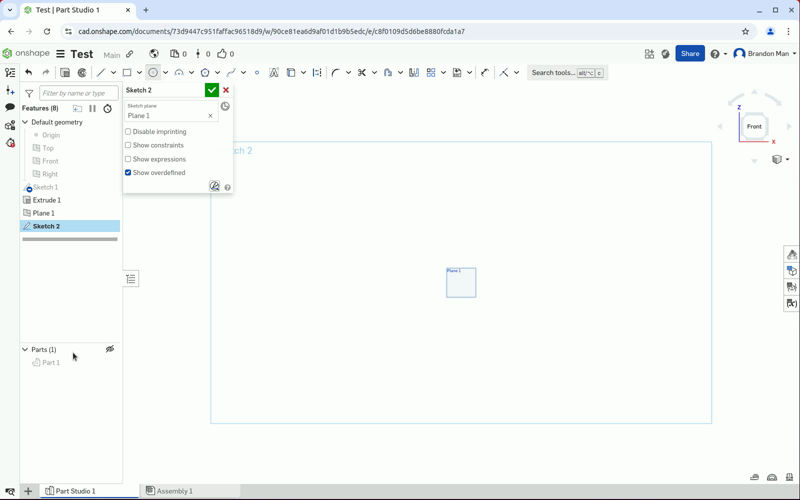
key_down(shift)
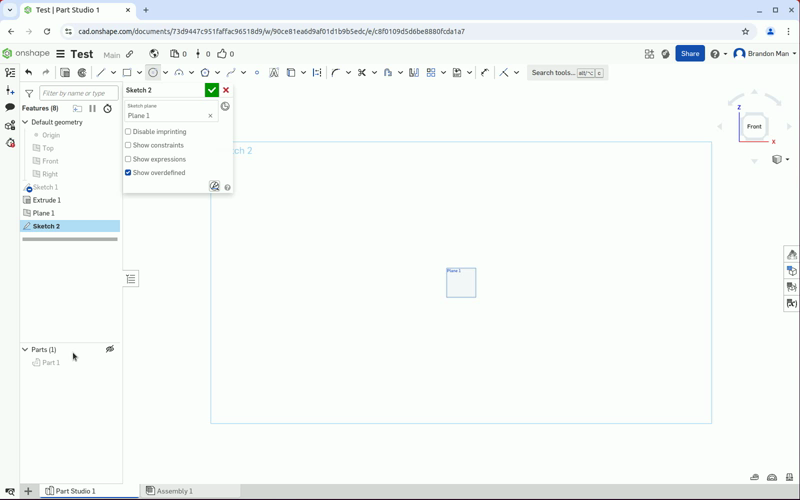
mouse_move(461, 282)
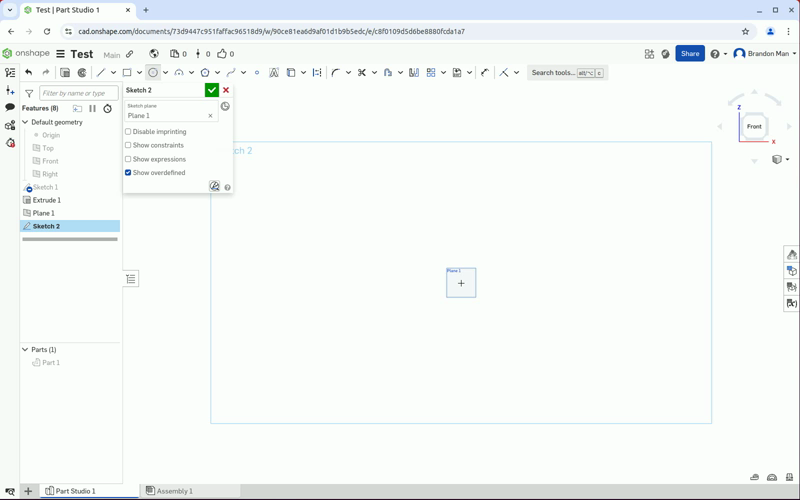
click(461, 282)
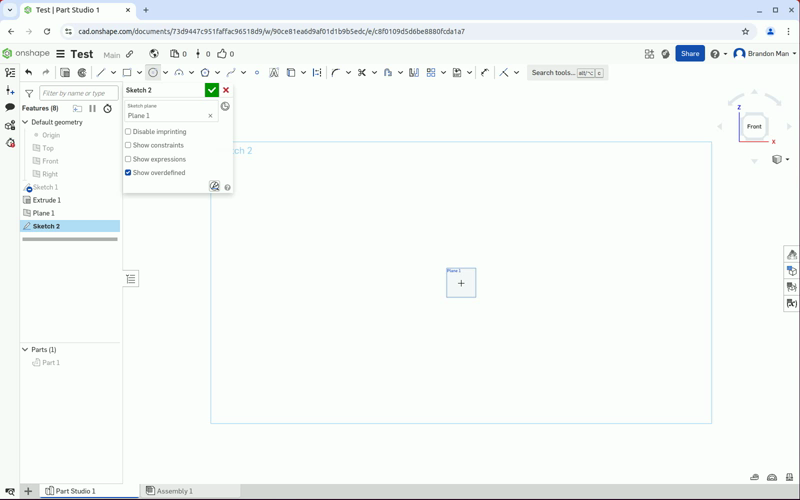
key_up(shift)
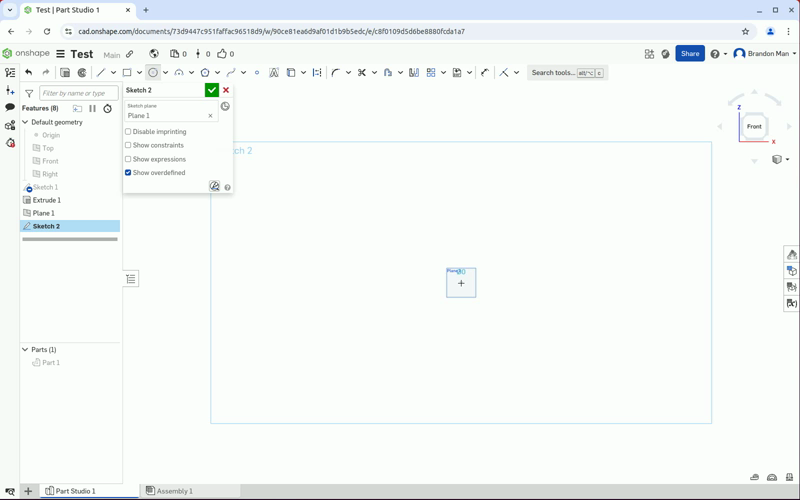
mouse_move(494, 282)
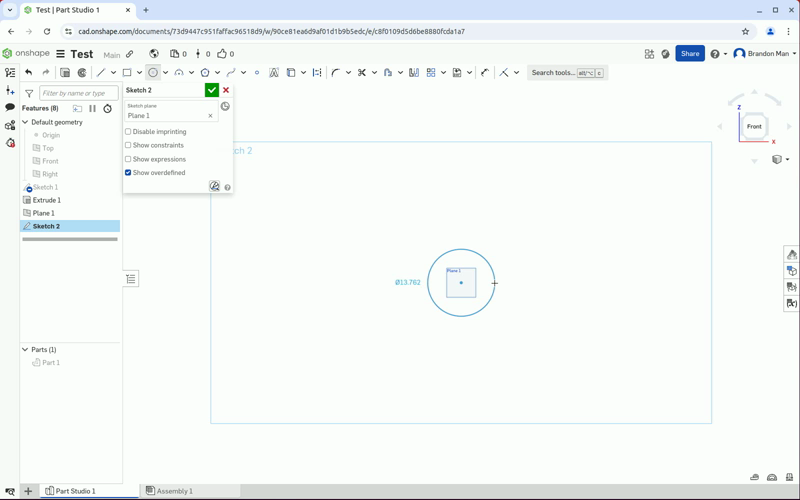
click(494, 282)
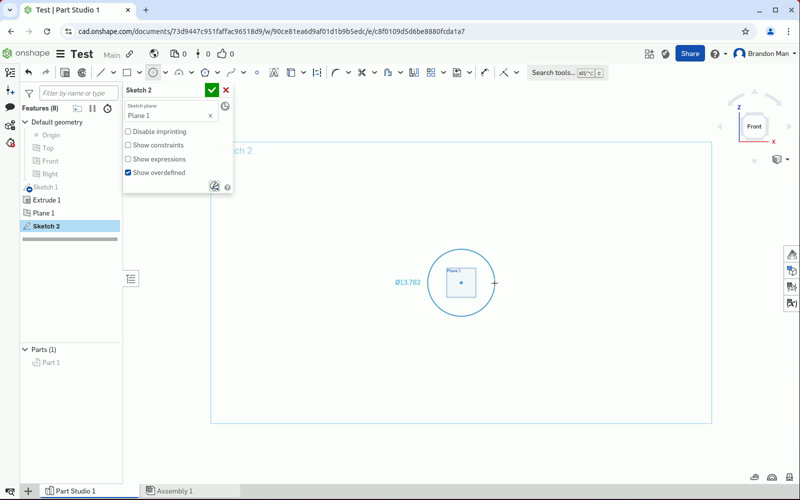
key(esc)
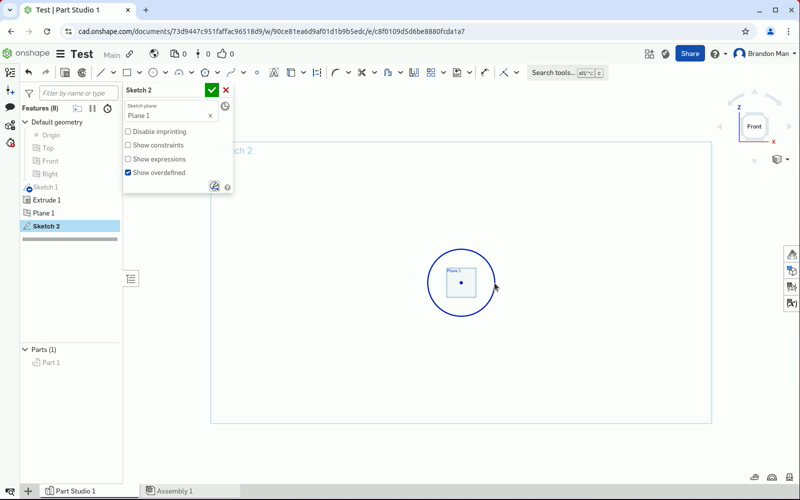
key(c)
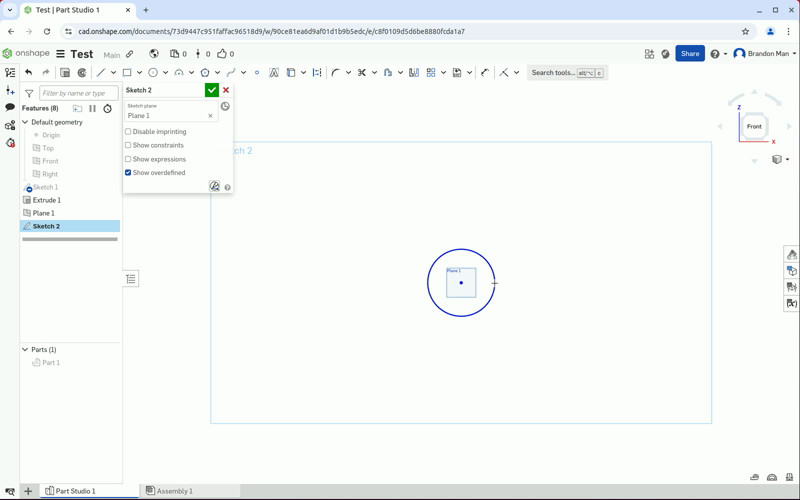
key_down(shift)
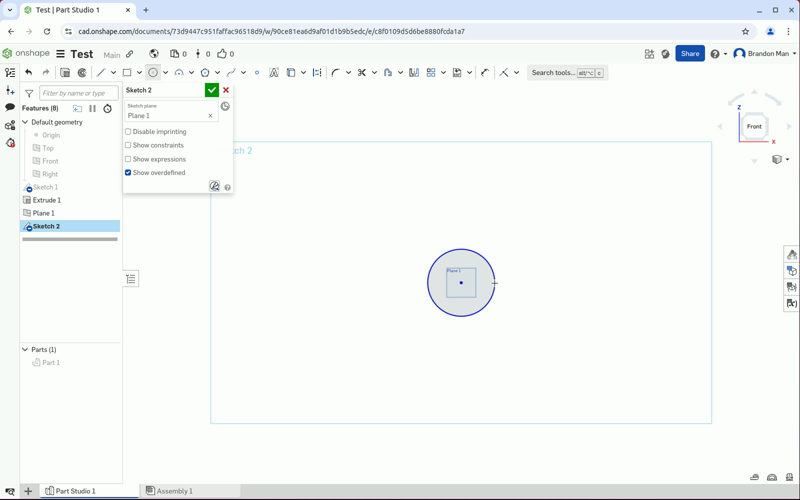
mouse_move(461, 282)
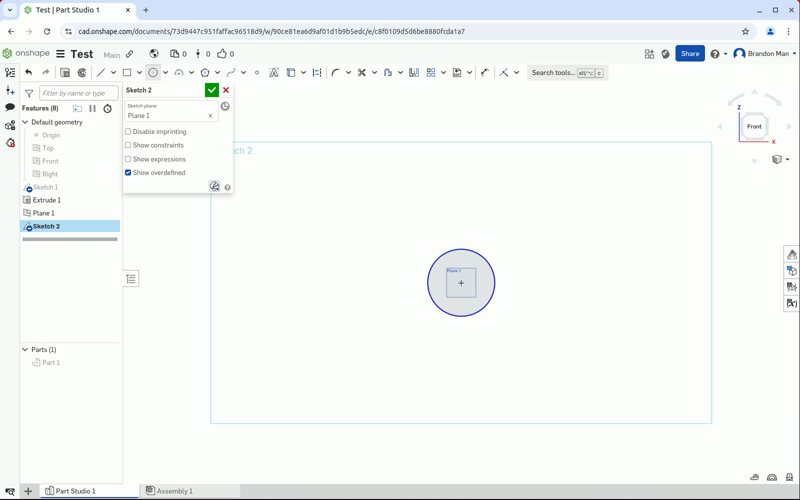
click(461, 282)
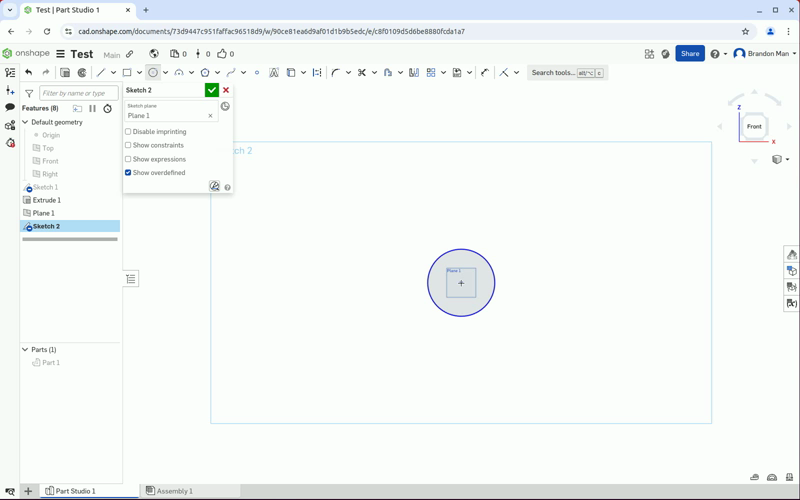
key_up(shift)
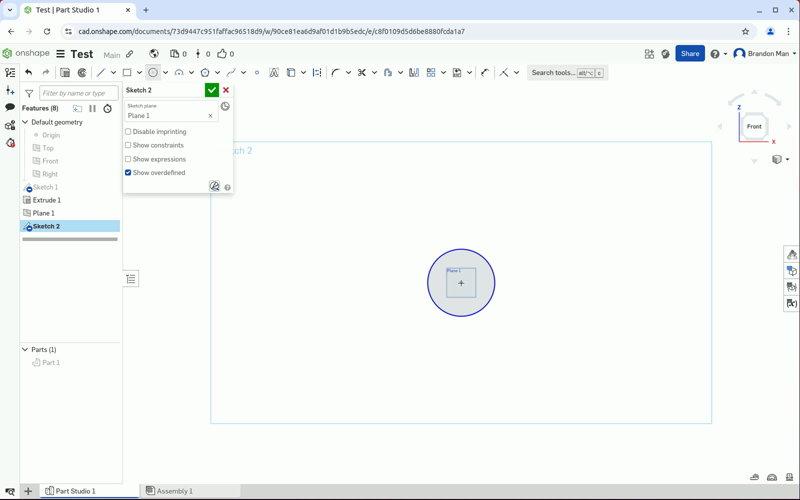
mouse_move(480, 282)
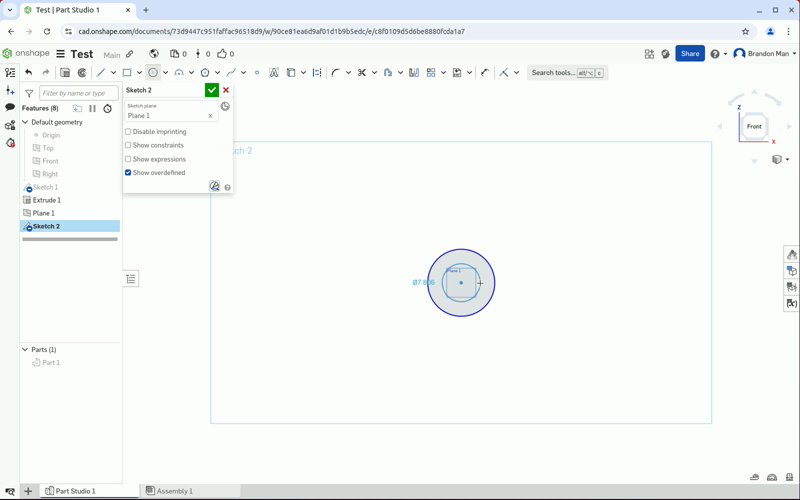
click(480, 282)
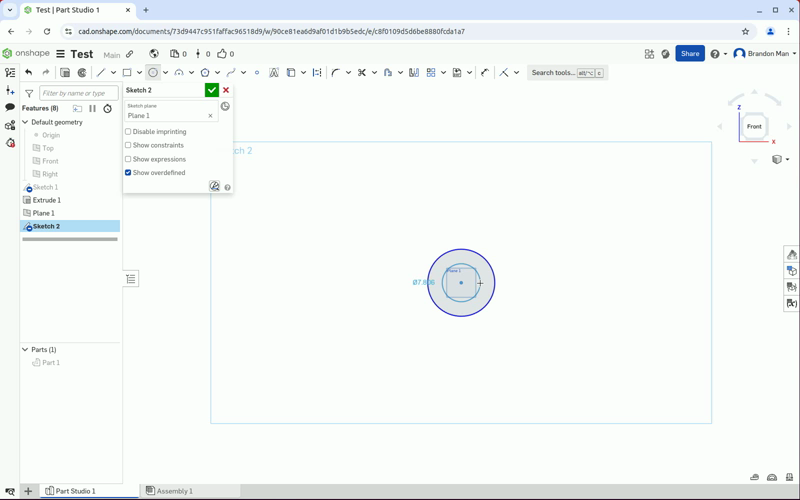
key(esc)
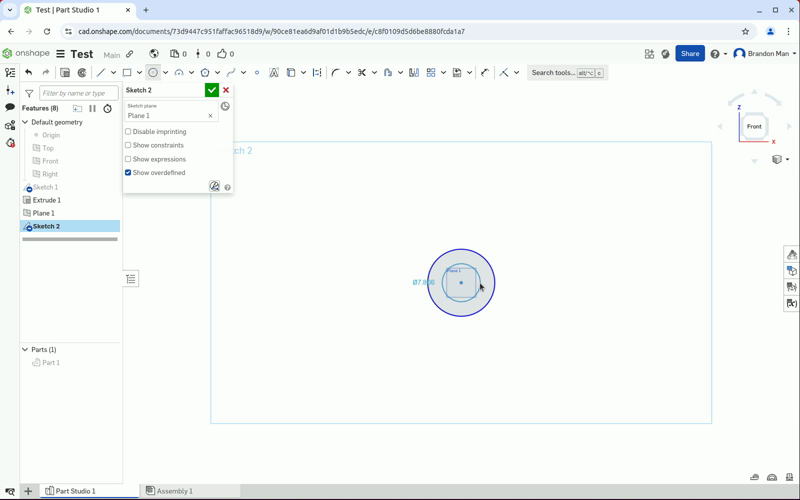
mouse_move(490, 280)
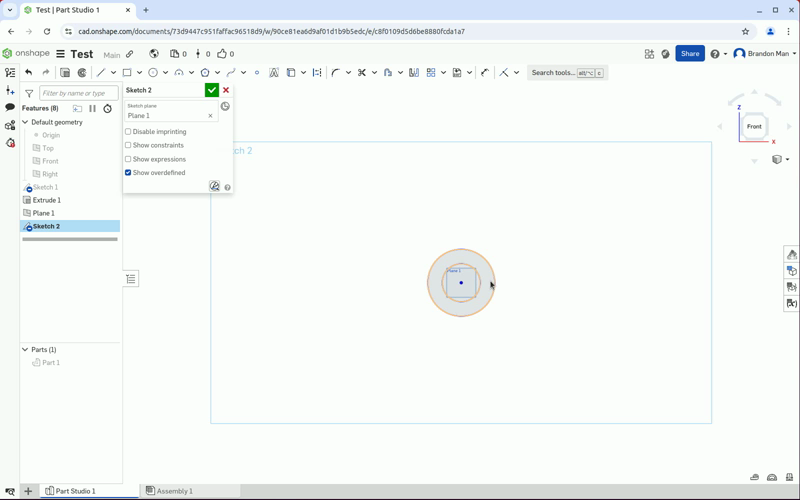
click(490, 280)
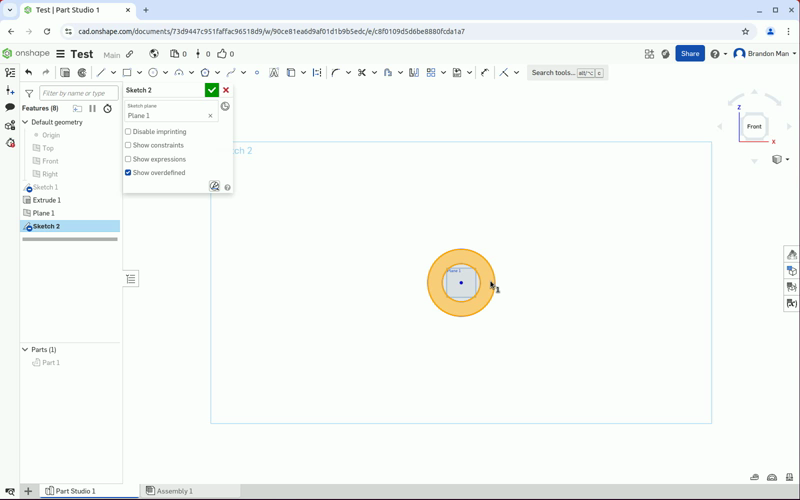
mouse_move(73, 352)
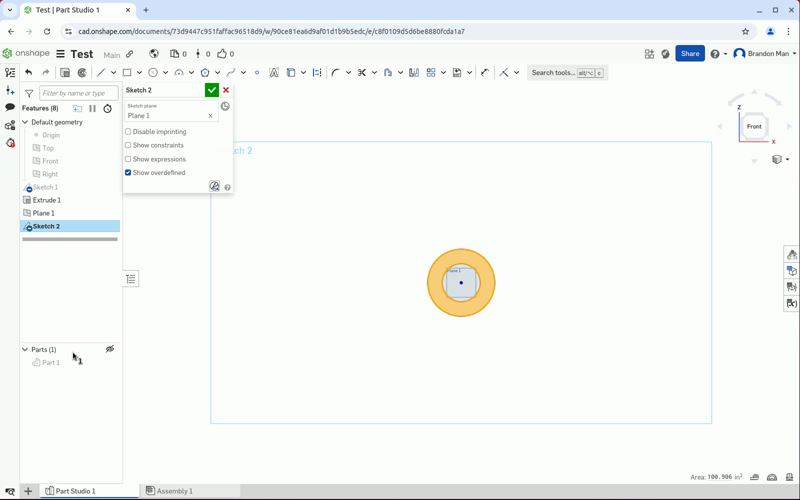
key(shift+y)
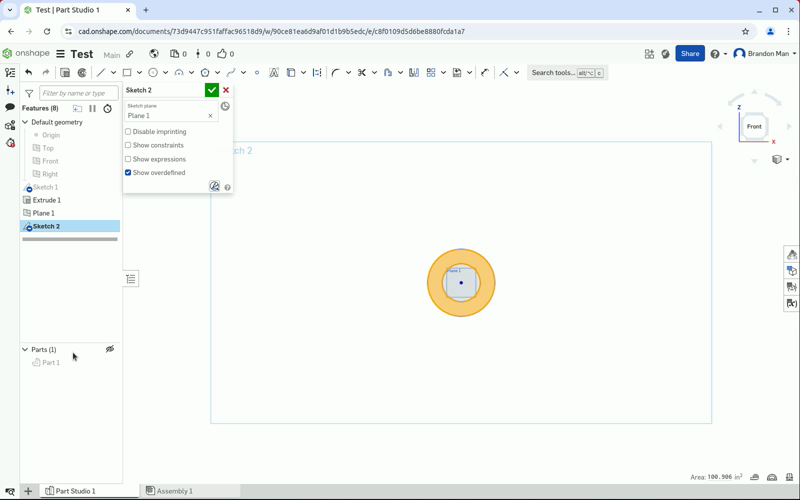
key(shift+e)
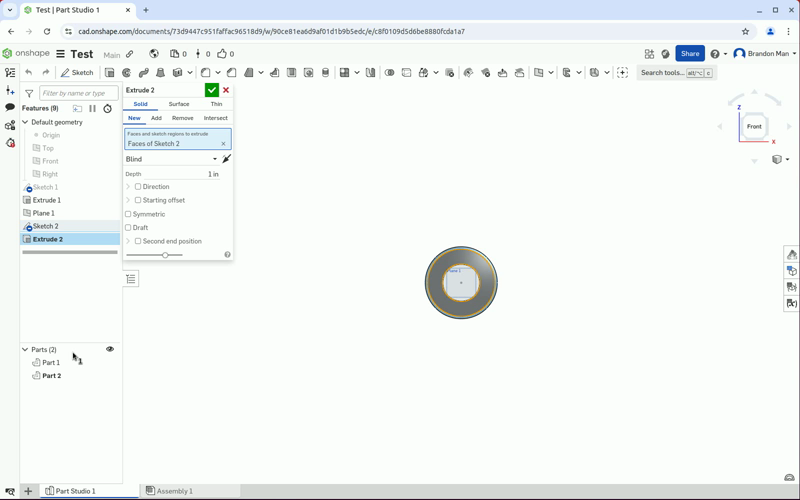
mouse_move(143, 106)
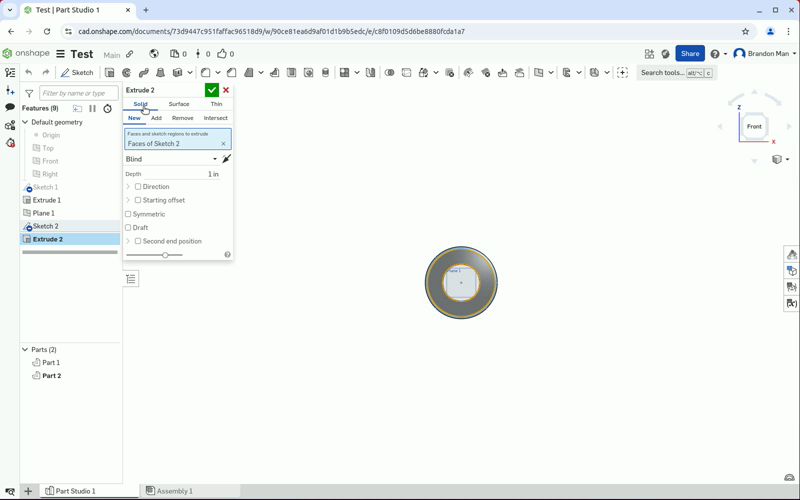
click(143, 106)
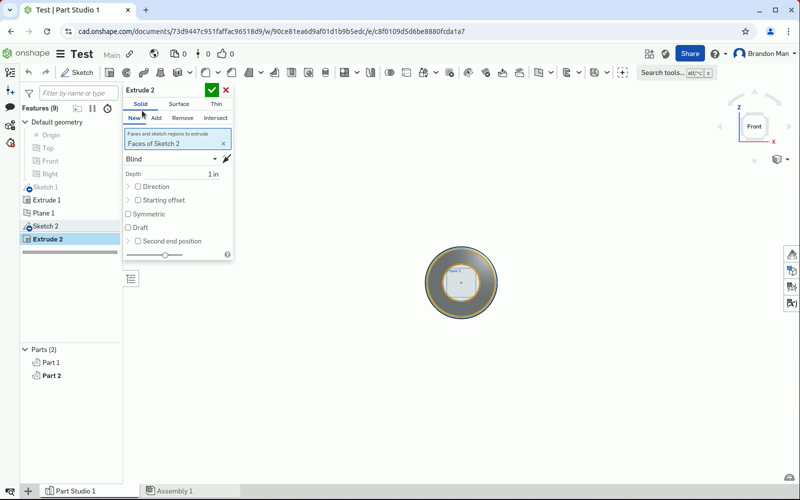
mouse_move(137, 120)
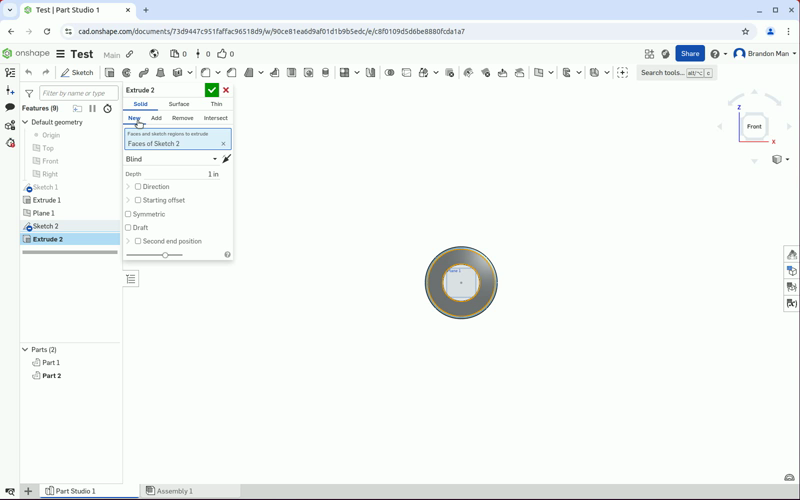
click(137, 120)
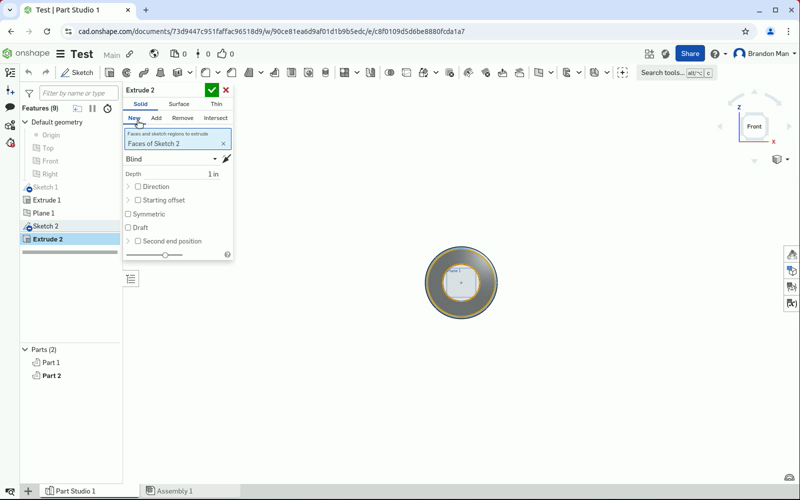
key(tab, 4)
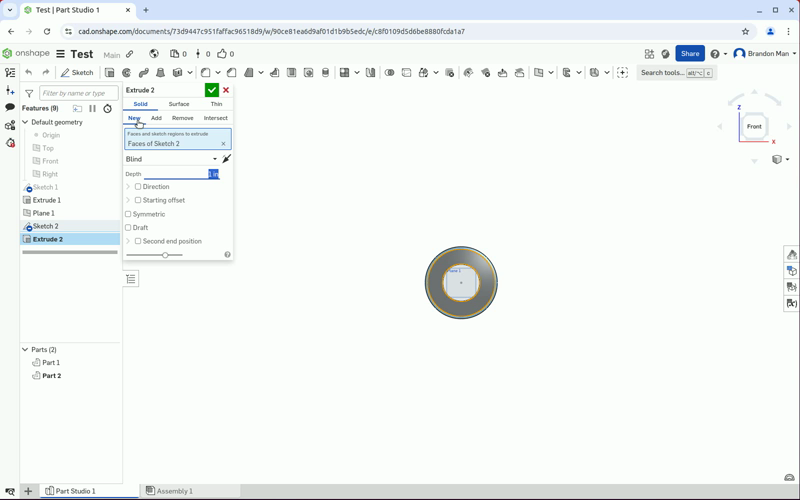
text(0.963)
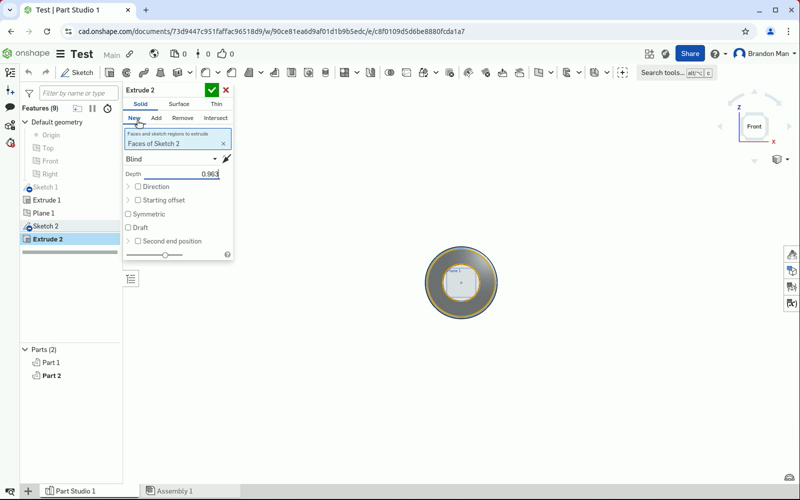
key(enter)
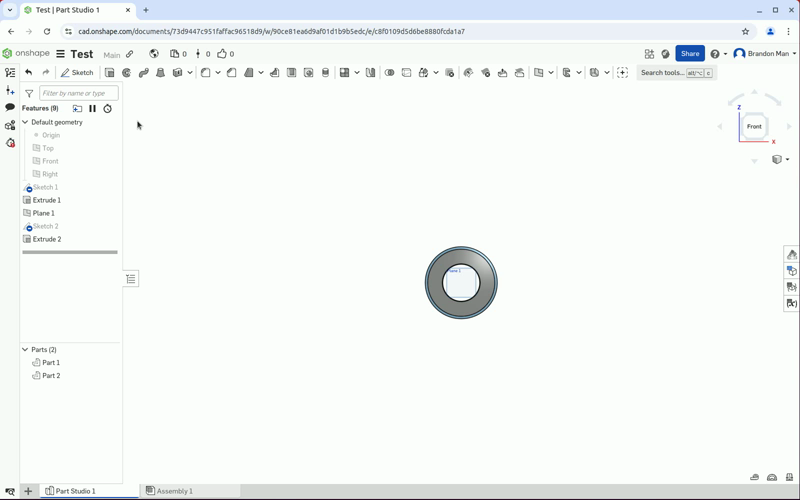
key(shift+h)
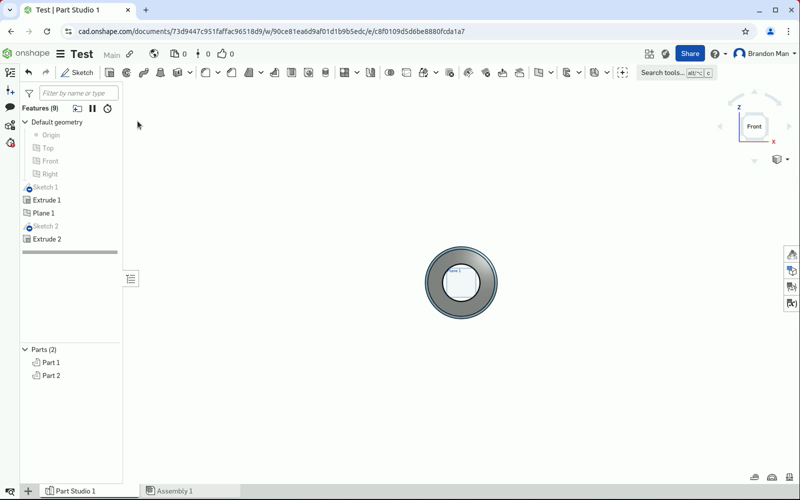
key(shift+h)
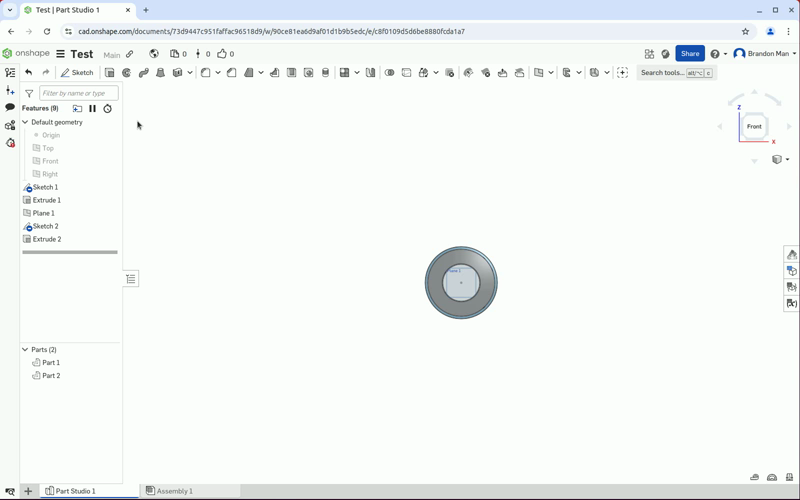
key(shift+7)
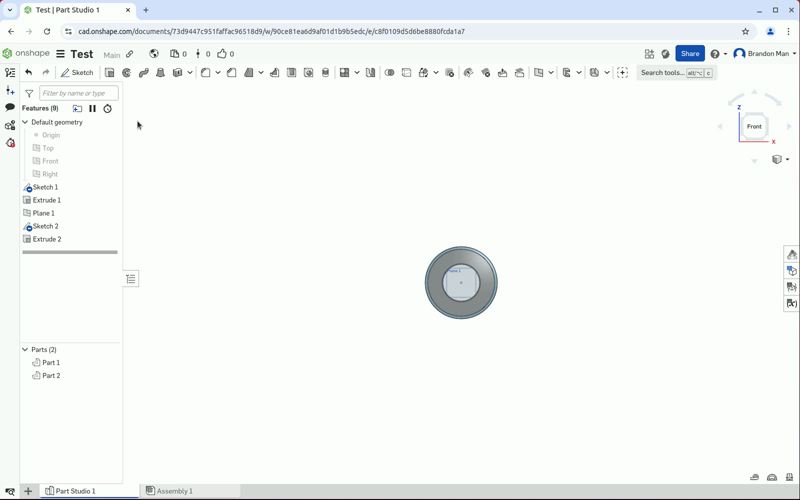
key(left, 2)
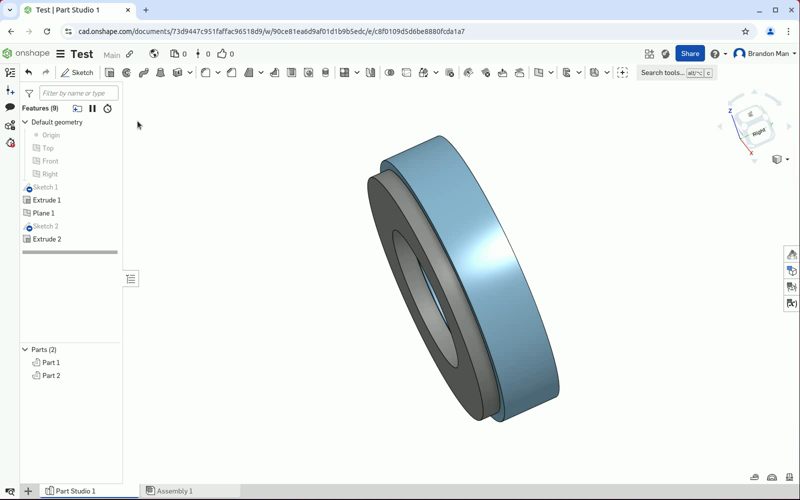
key(down, 2)
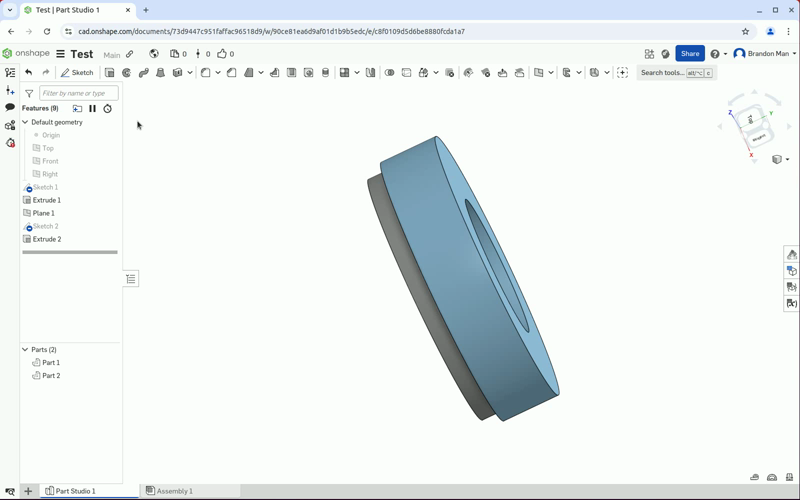
key(up, 2)
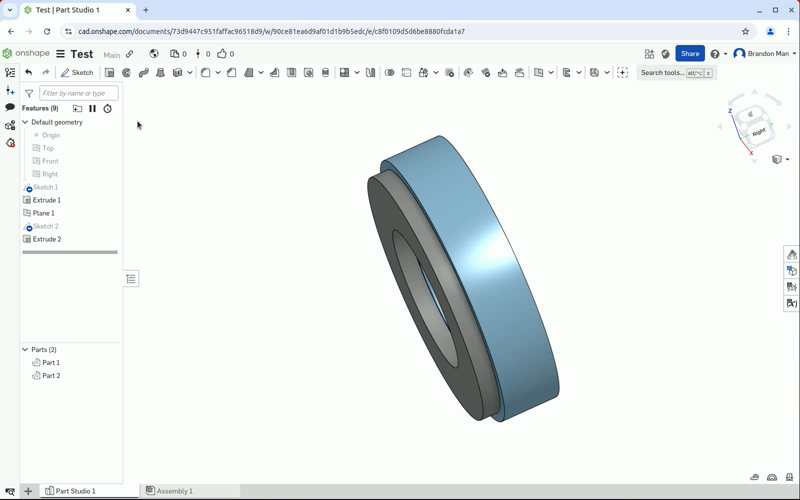
key(right, 2)
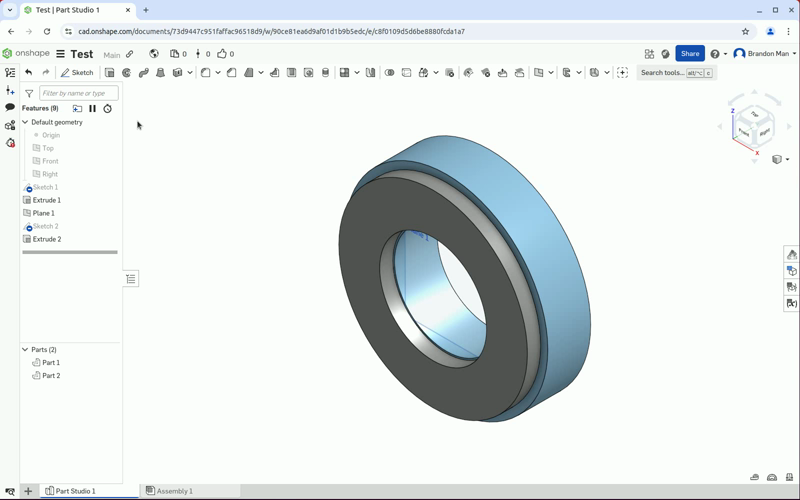
mouse_move(73, 189)
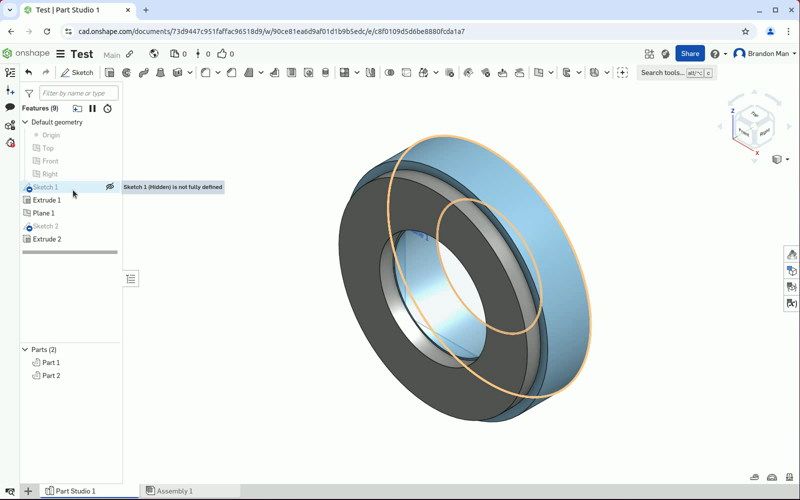
click(73, 189)